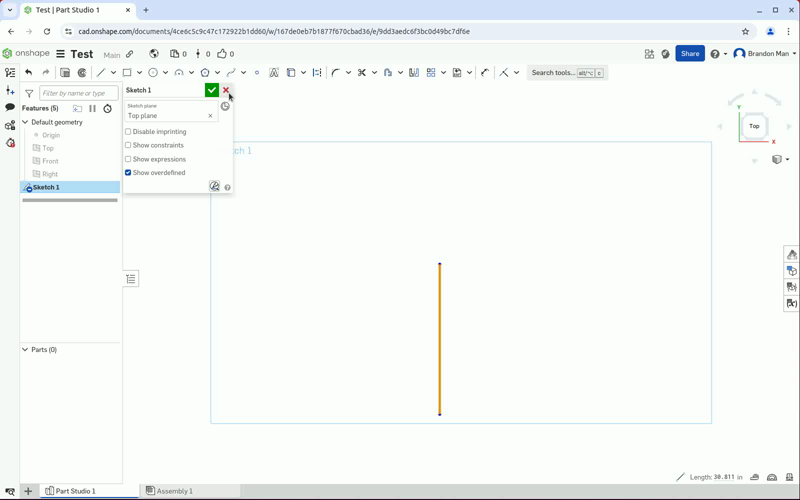
key(shift+h)
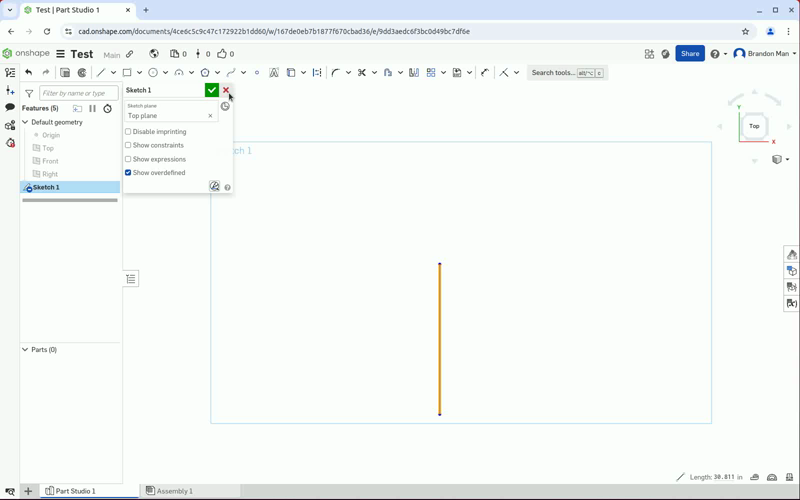
key(shift+s)
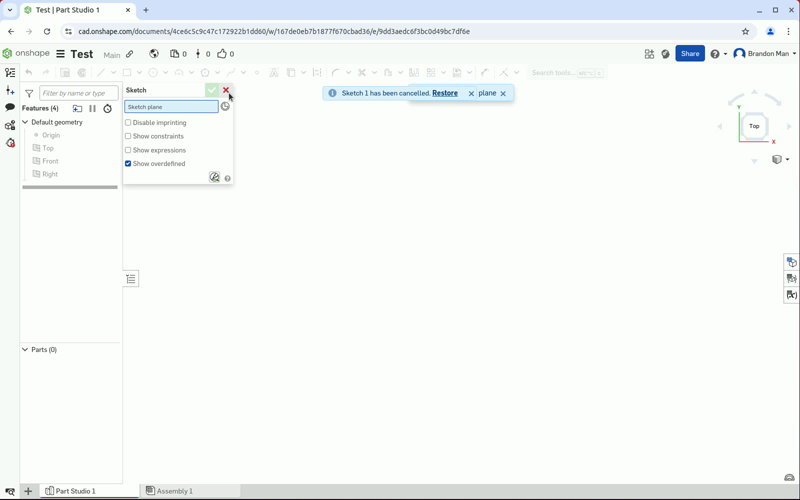
mouse_move(73, 150)
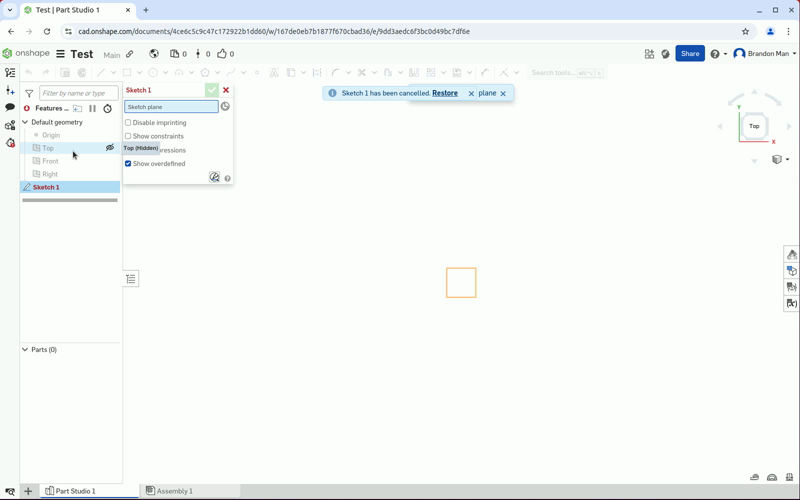
click(73, 150)
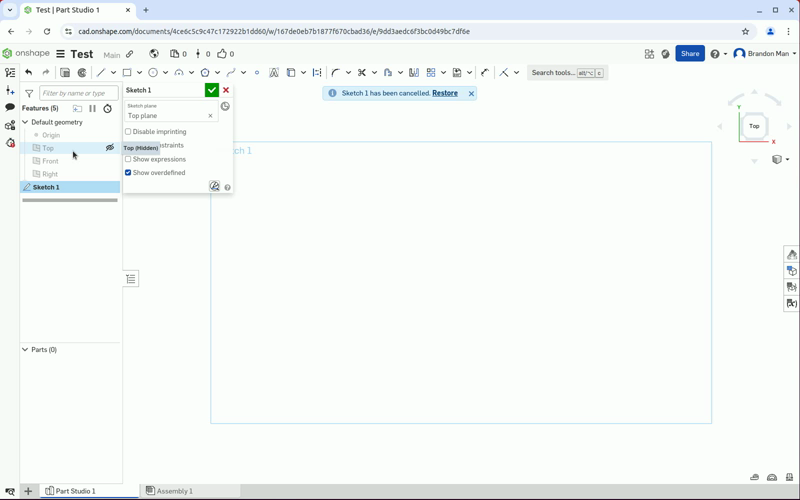
mouse_move(73, 352)
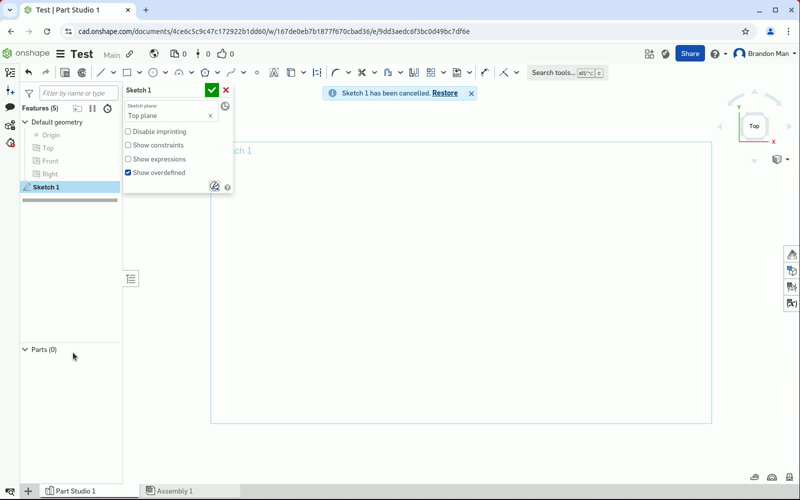
key(y)
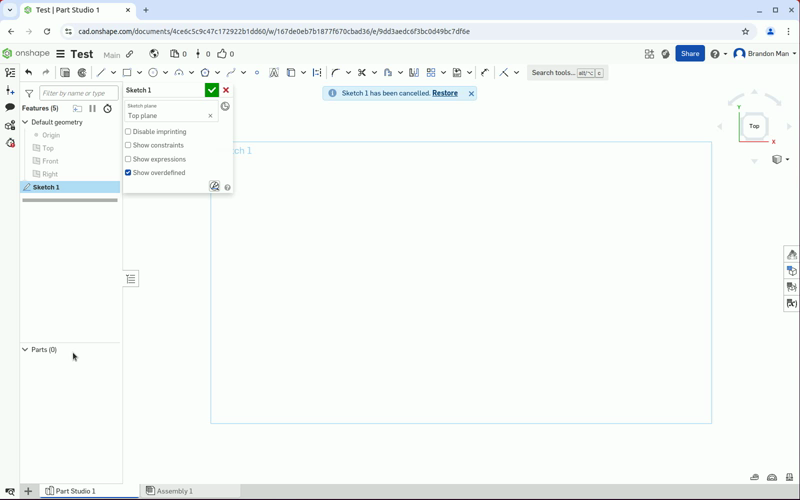
key(l)
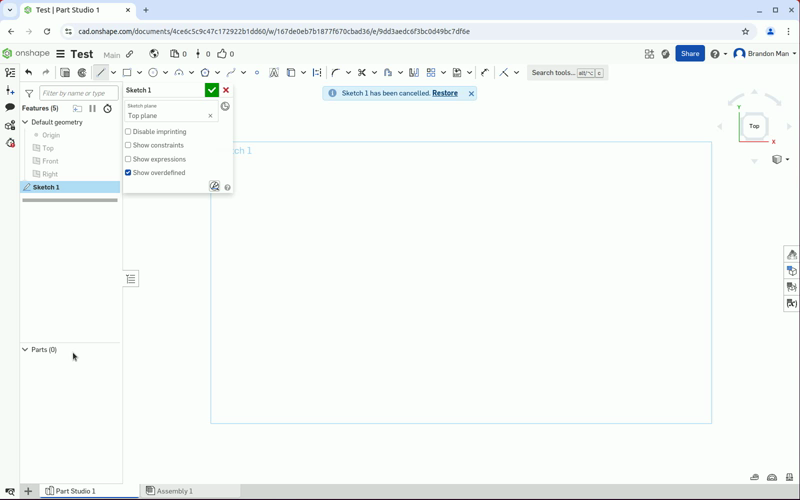
key_down(shift)
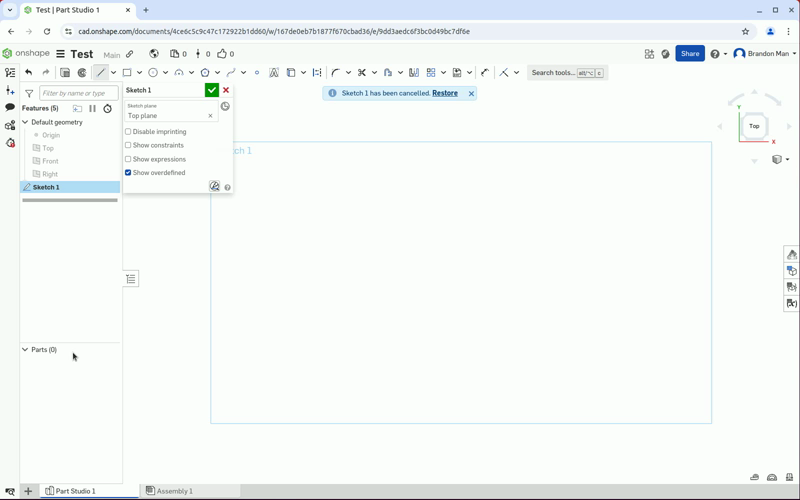
mouse_move(385, 307)
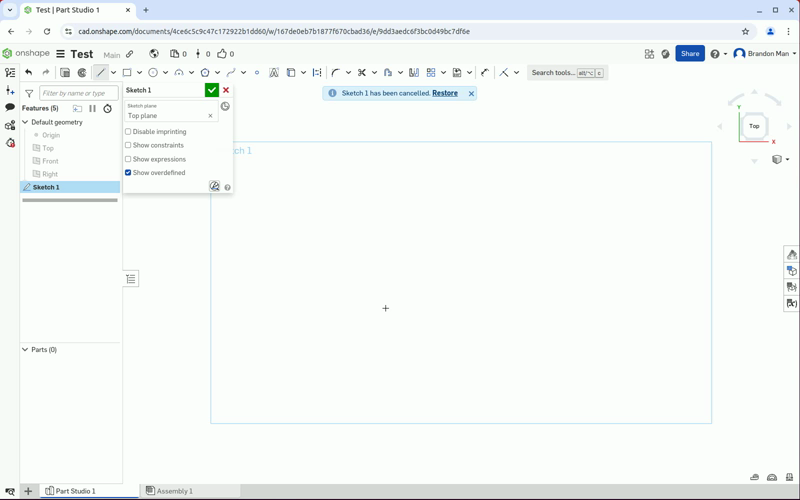
click(385, 307)
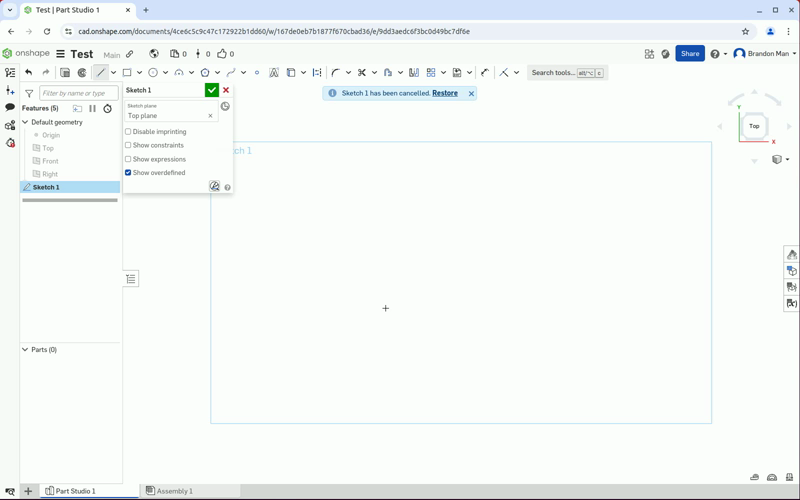
key_up(shift)
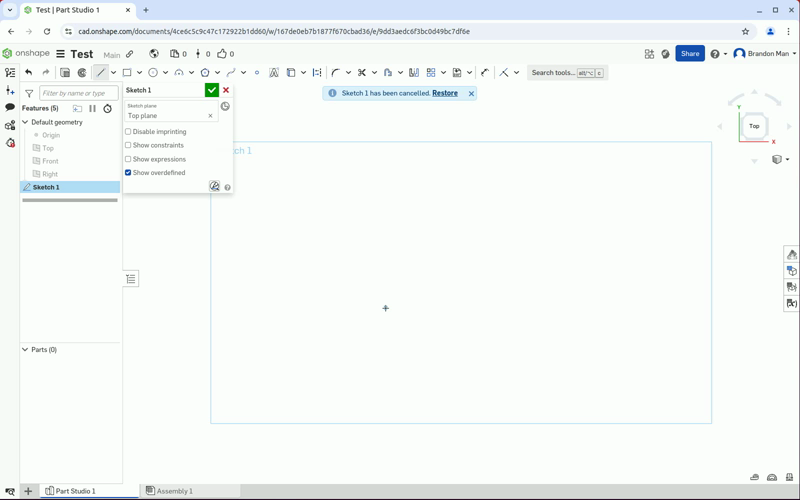
key_down(shift)
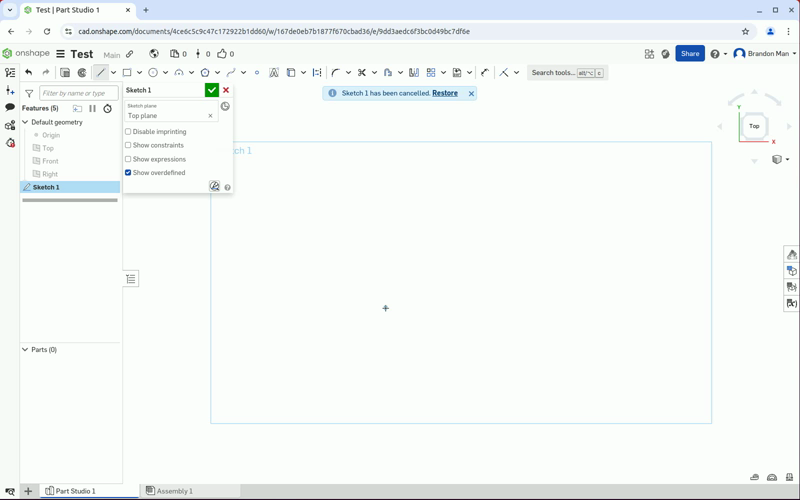
mouse_move(534, 307)
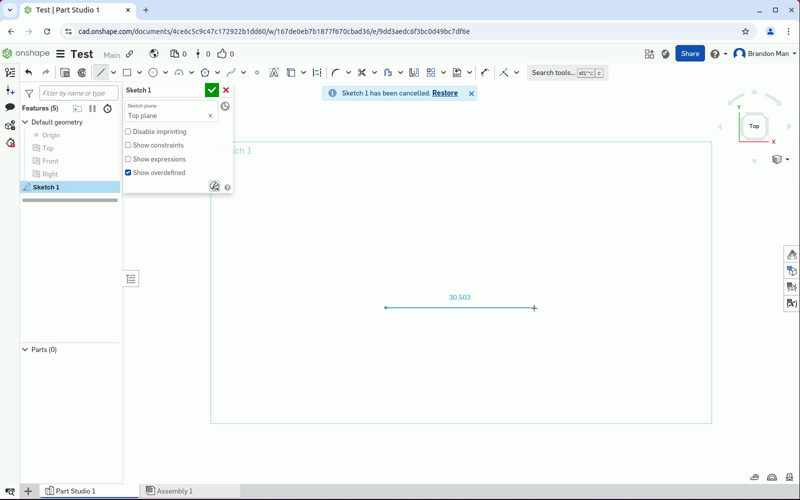
click(534, 307)
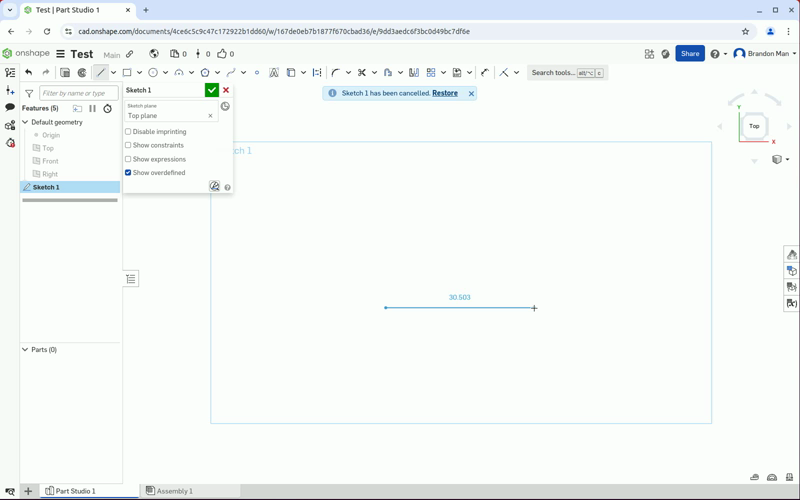
key_up(shift)
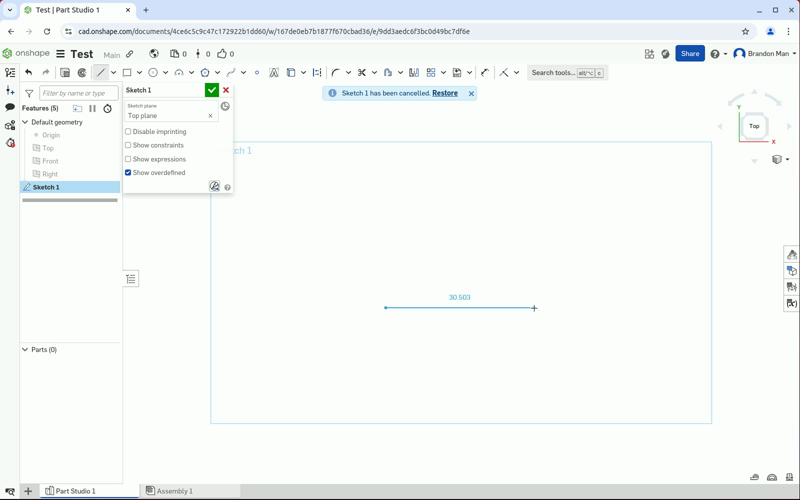
key_down(shift)
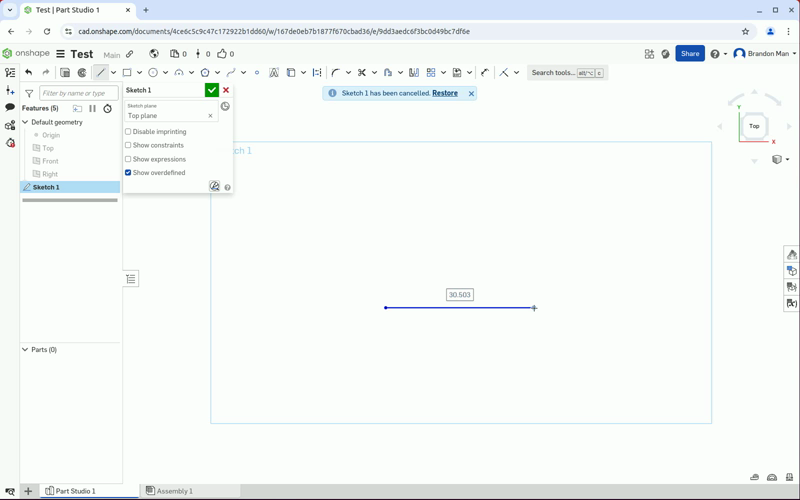
mouse_move(564, 307)
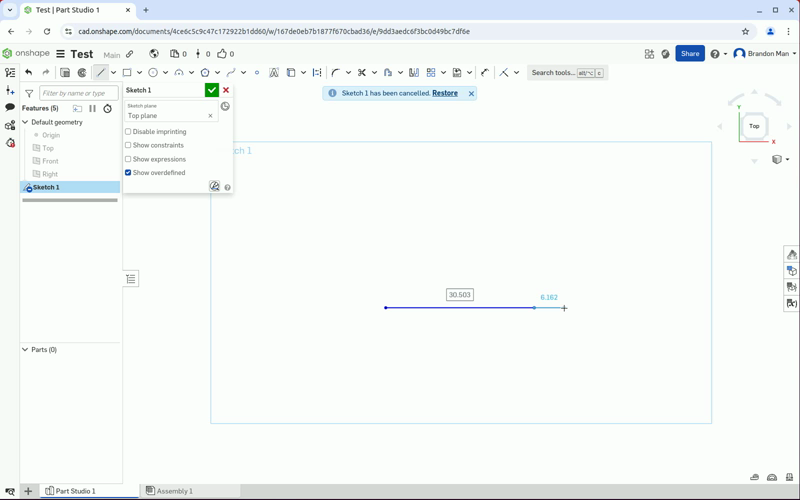
mouse_move(534, 259)
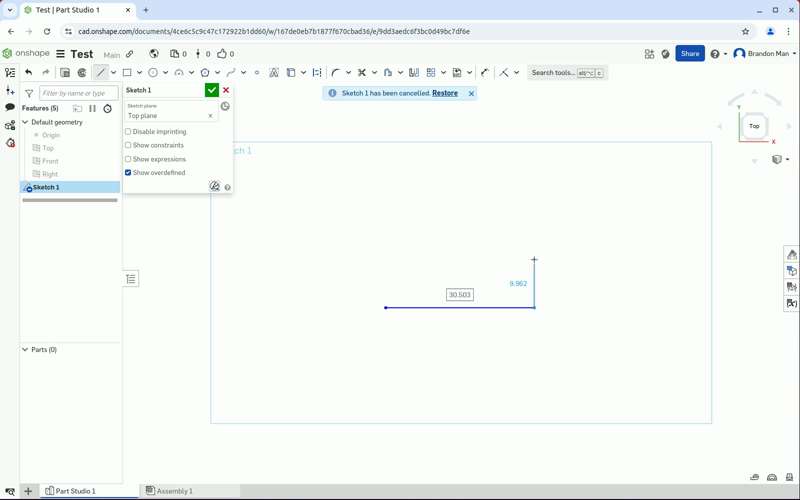
click(534, 259)
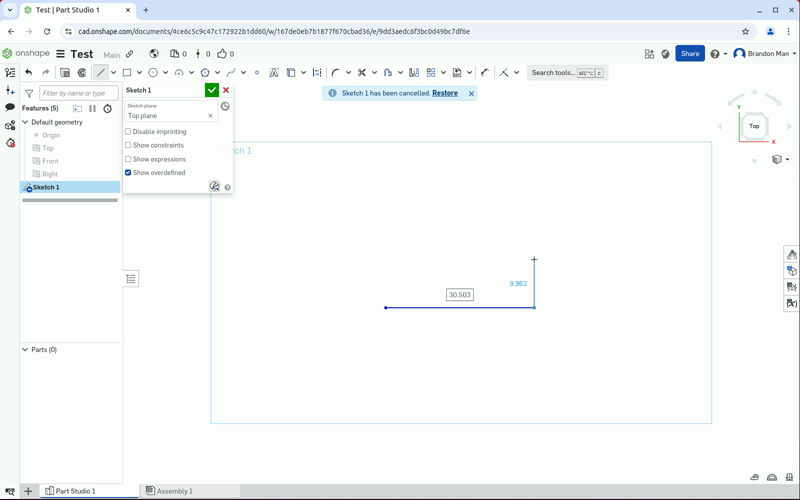
key_up(shift)
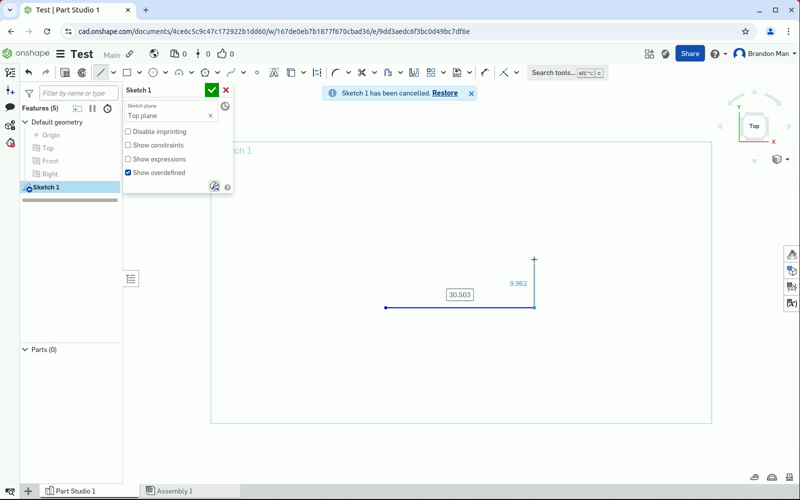
key_down(shift)
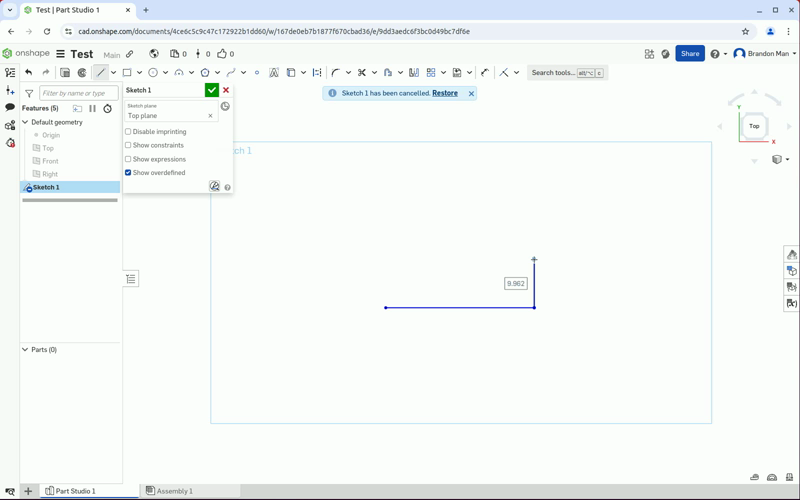
mouse_move(385, 259)
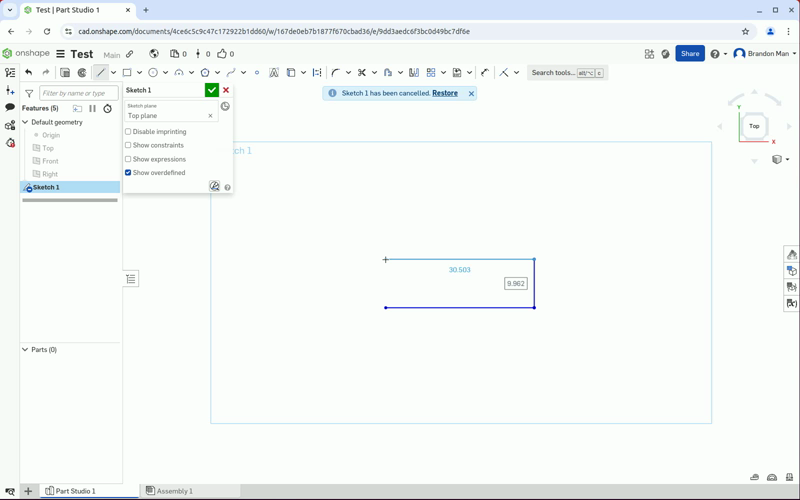
click(385, 259)
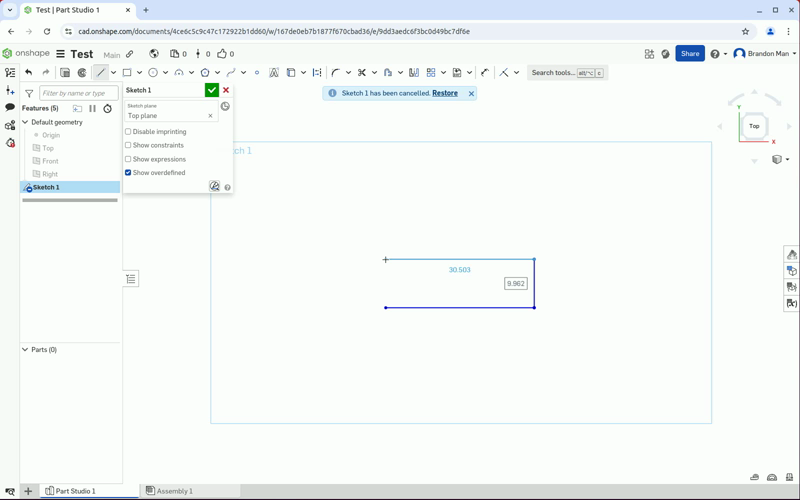
key_up(shift)
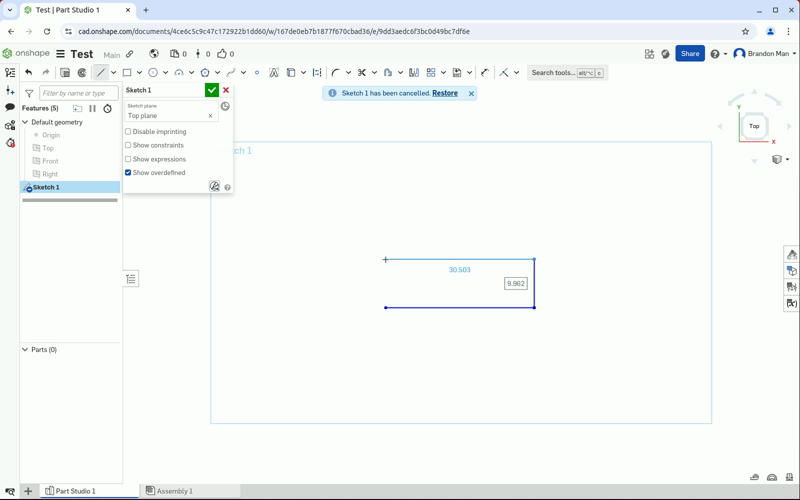
mouse_move(415, 259)
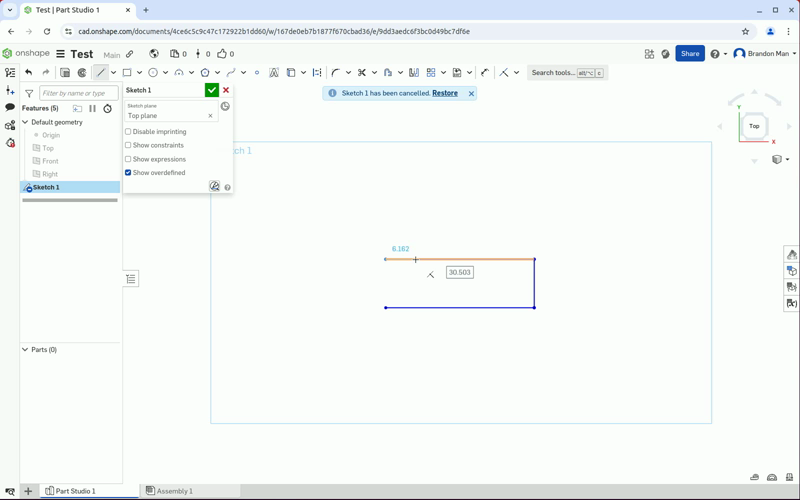
key_down(shift)
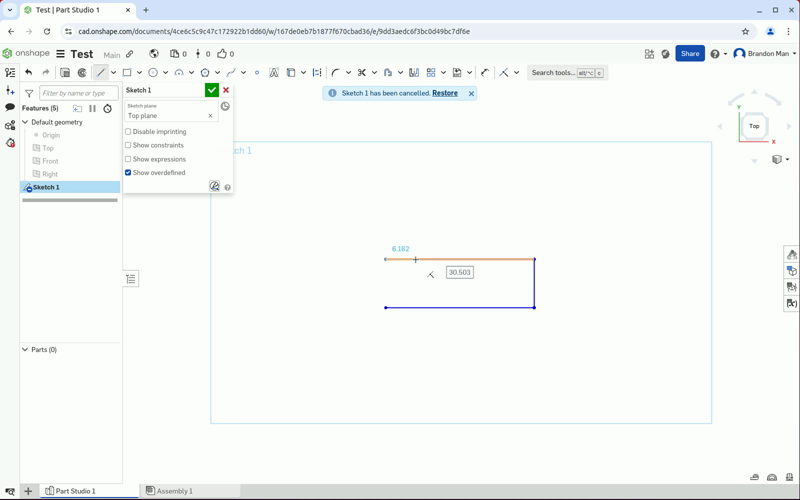
mouse_move(385, 307)
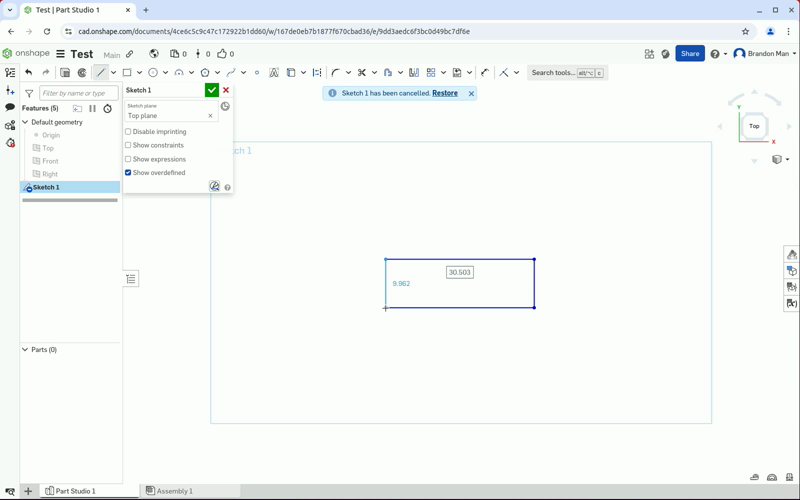
key_up(shift)
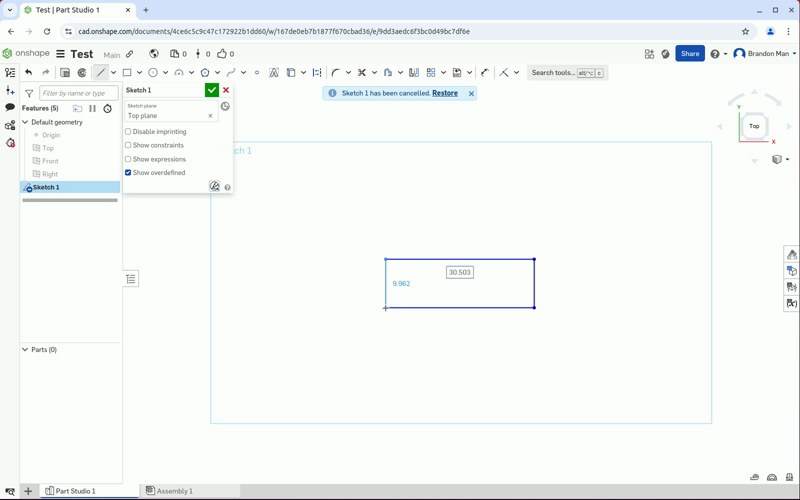
click(385, 307)
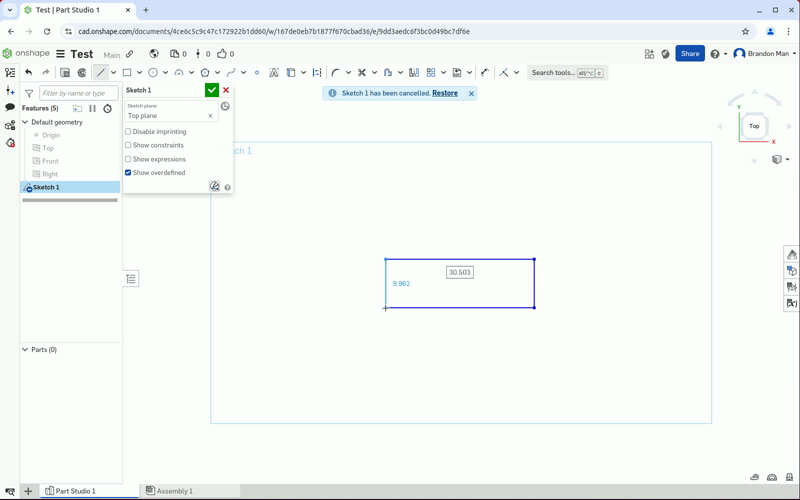
key(esc)
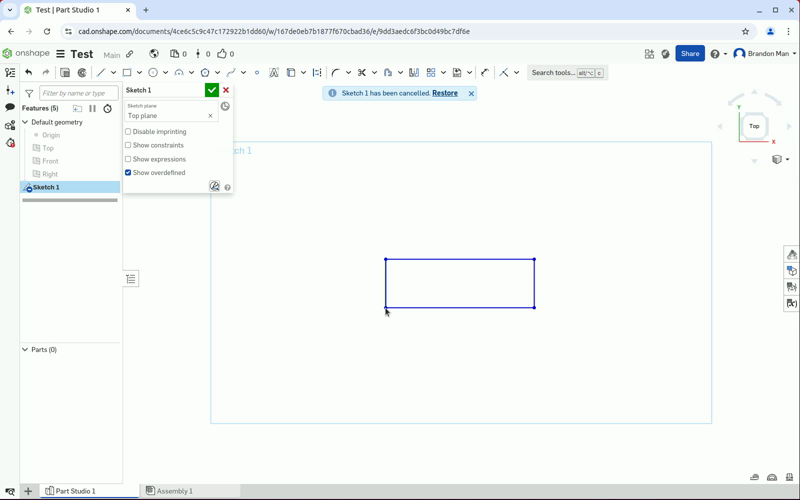
mouse_move(507, 295)
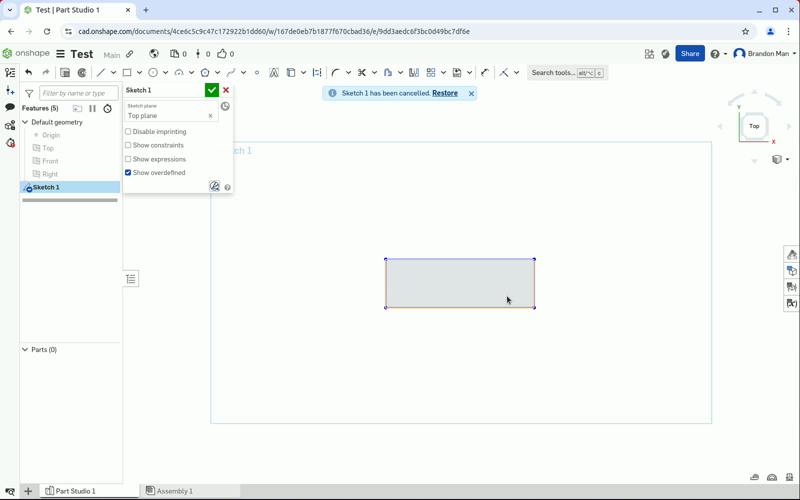
click(507, 295)
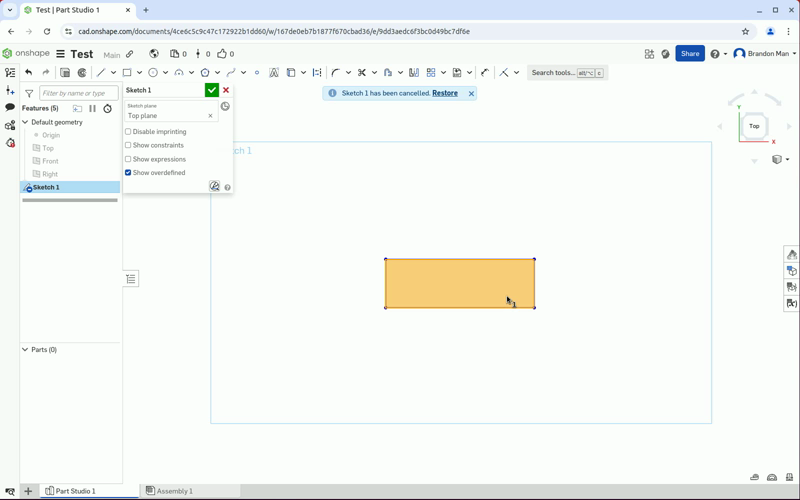
mouse_move(73, 352)
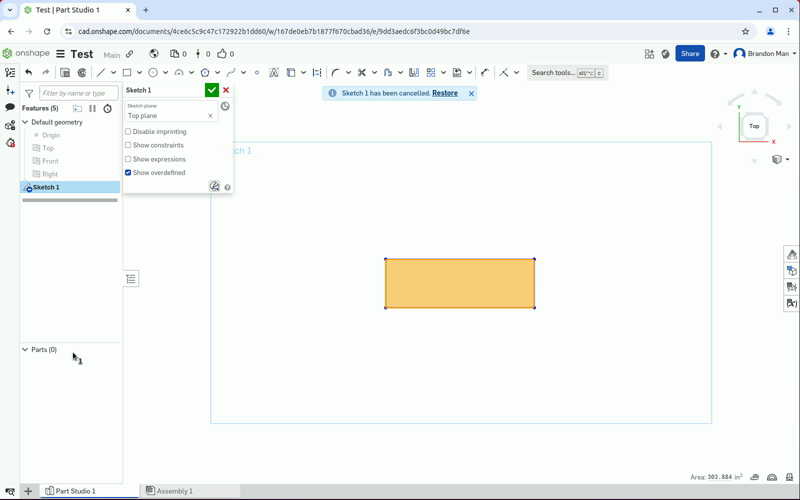
key(shift+y)
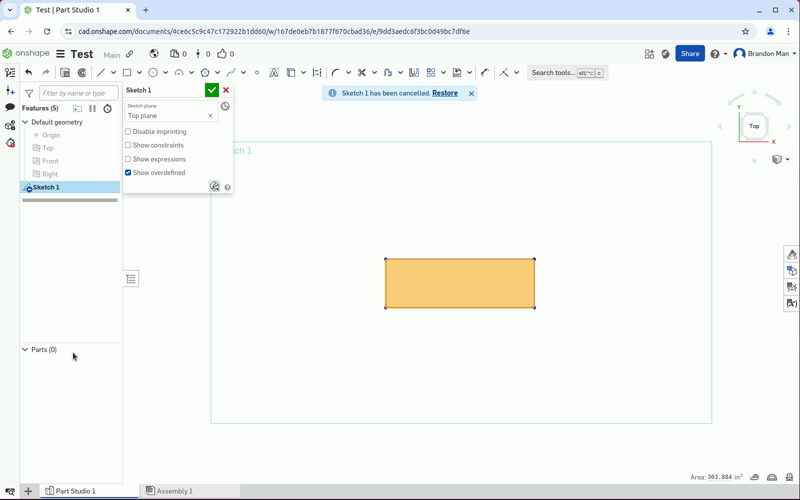
key(shift+e)
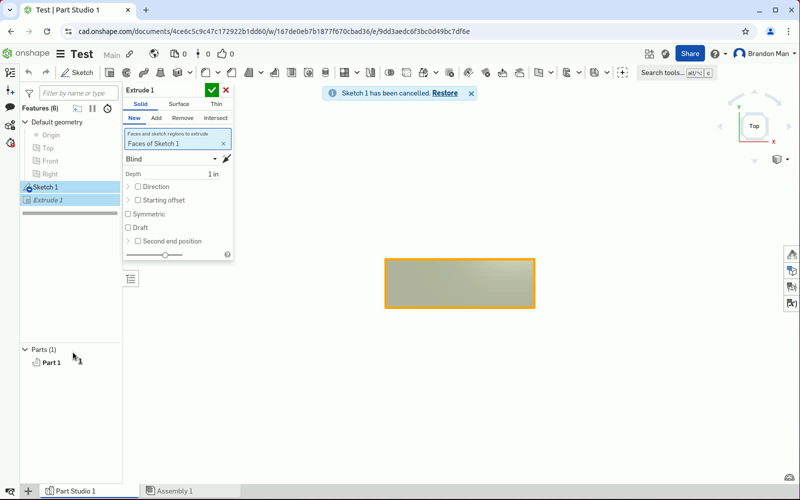
mouse_move(143, 106)
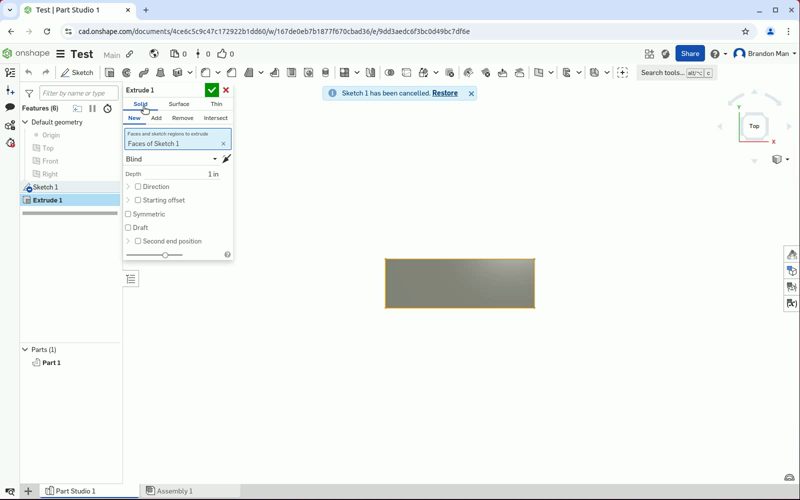
click(143, 106)
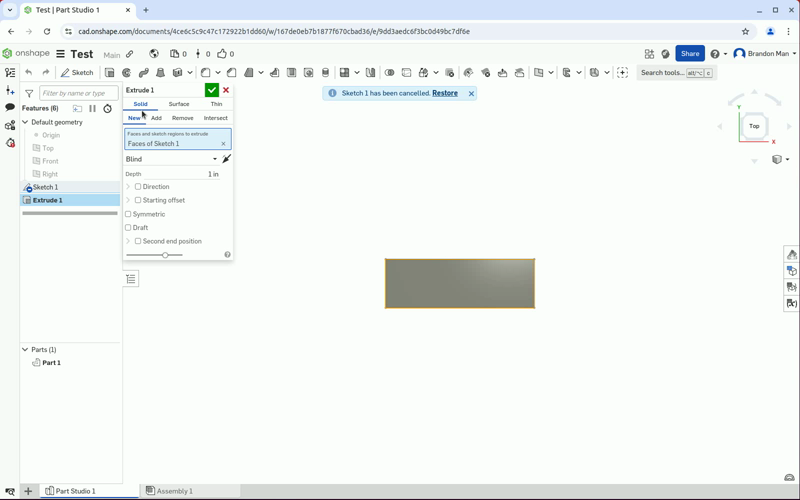
mouse_move(137, 120)
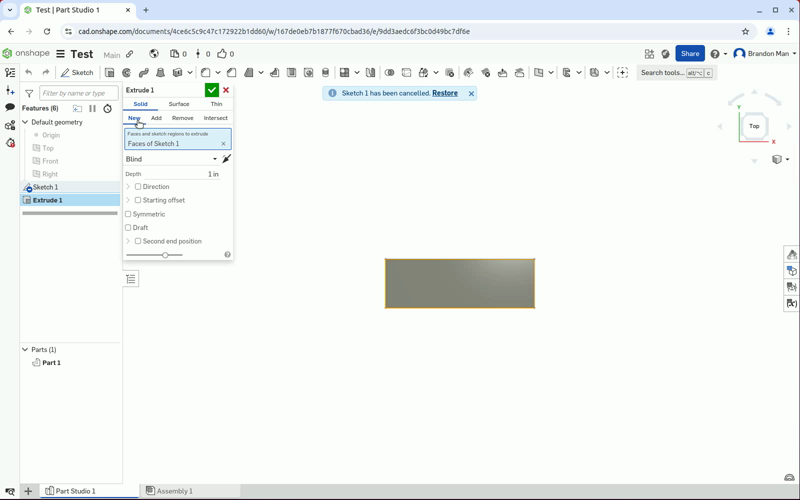
click(137, 120)
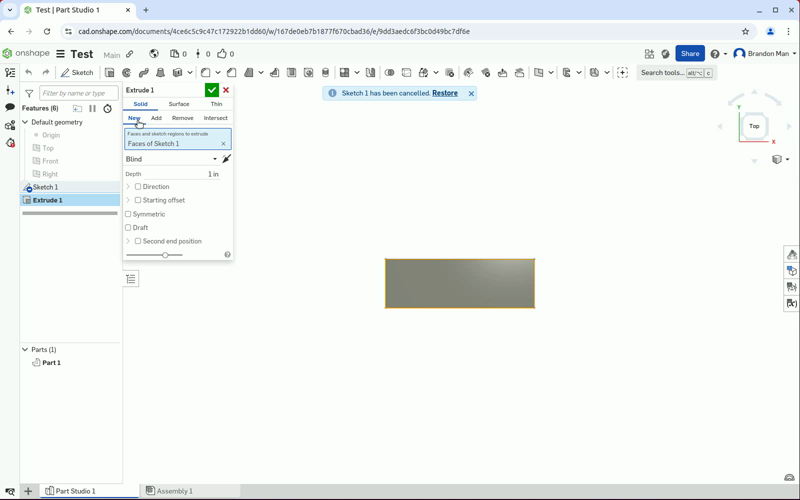
key(tab, 4)
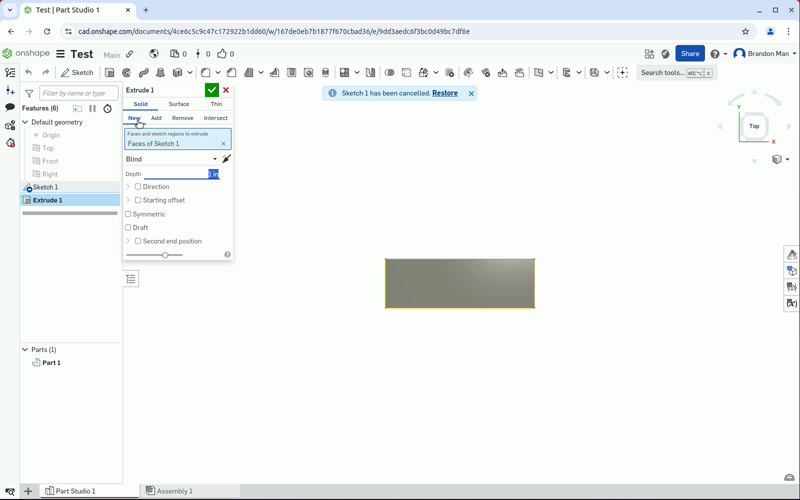
text(19.257)
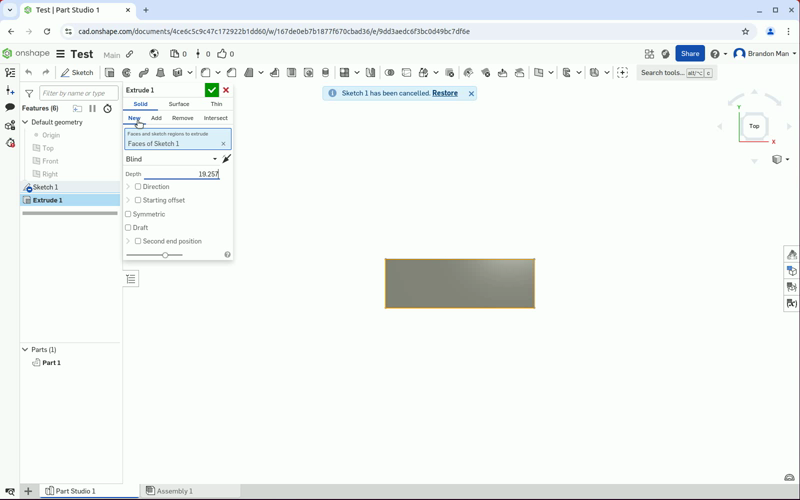
key(enter)
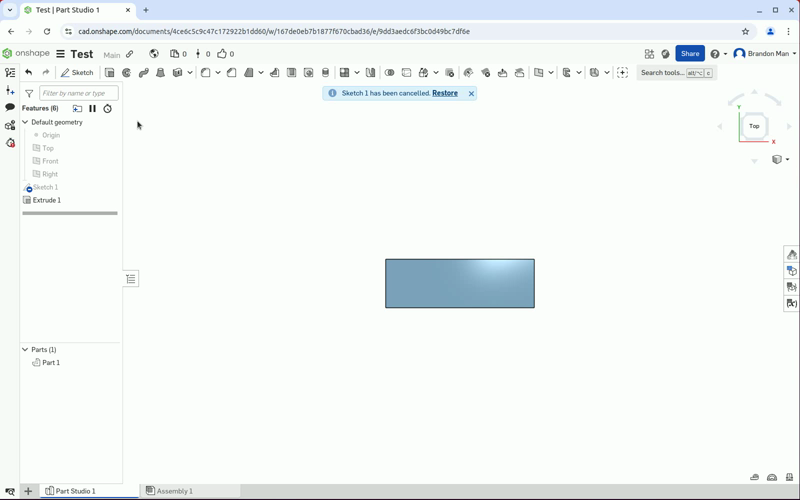
key(shift+h)
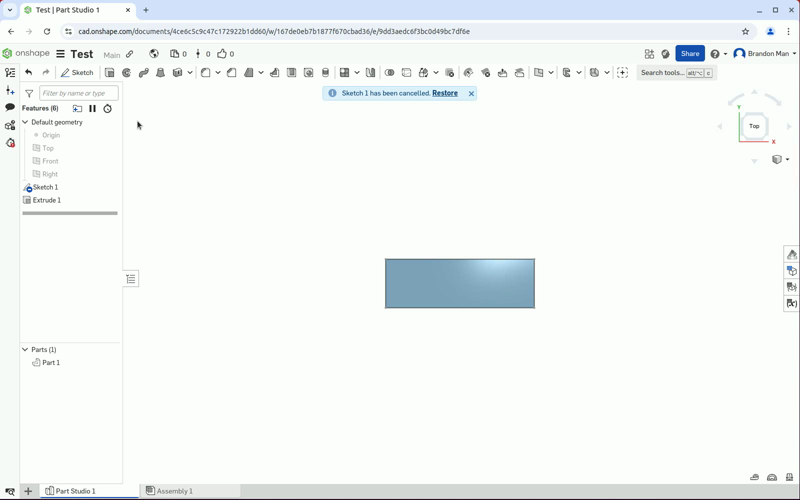
key(shift+h)
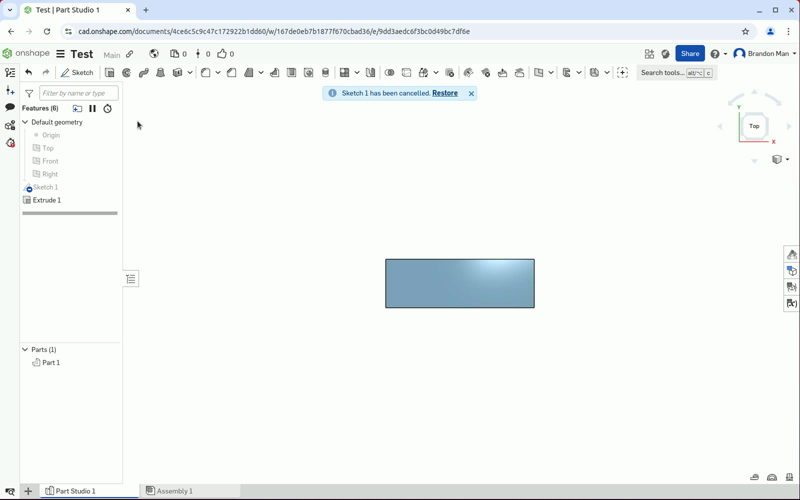
mouse_move(73, 189)
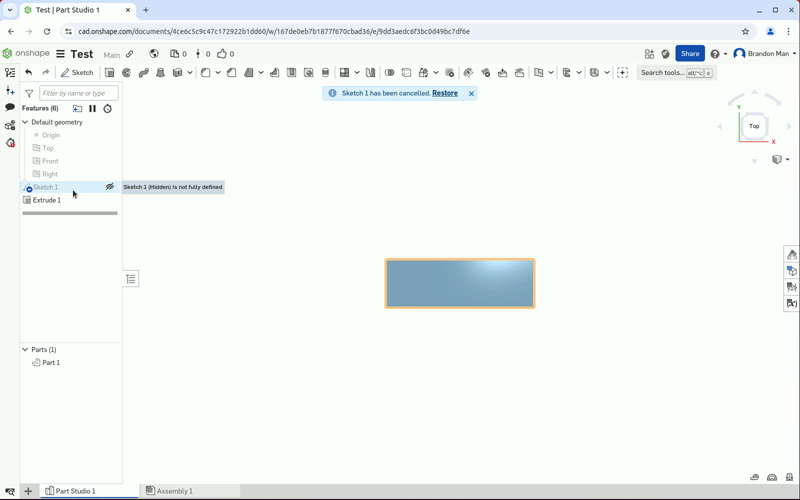
click(73, 189)
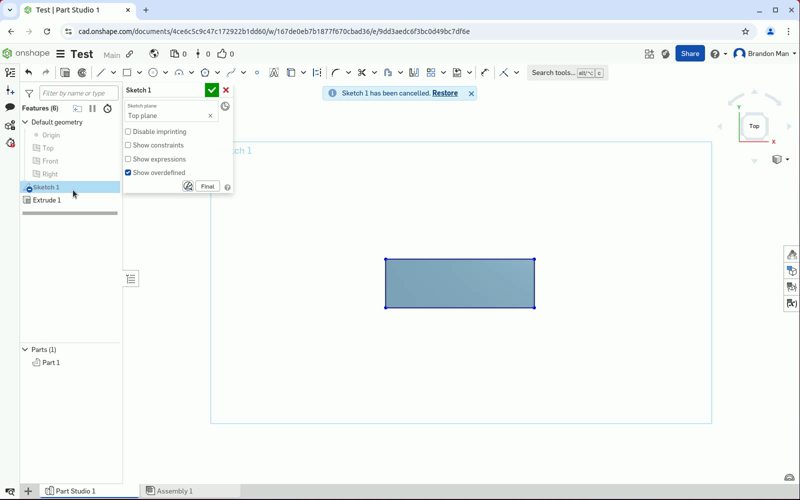
mouse_move(229, 92)
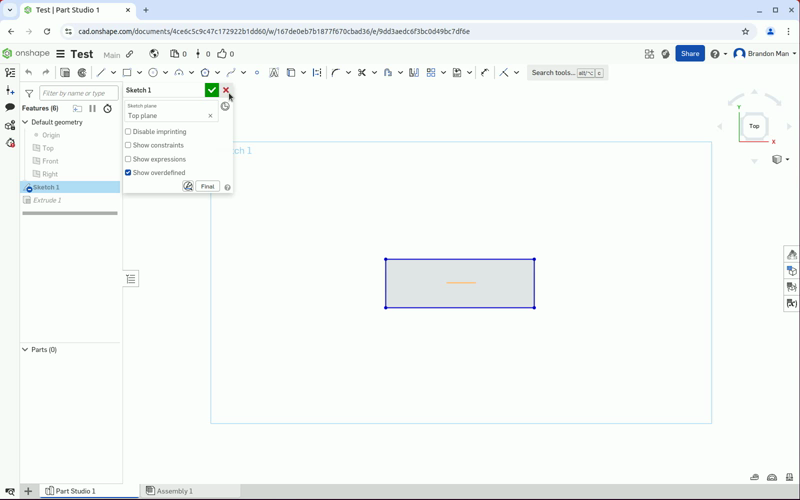
click(229, 92)
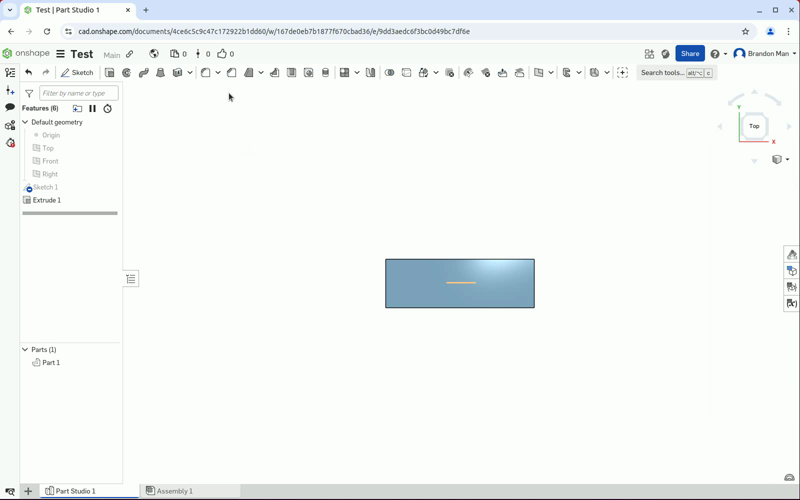
mouse_move(541, 75)
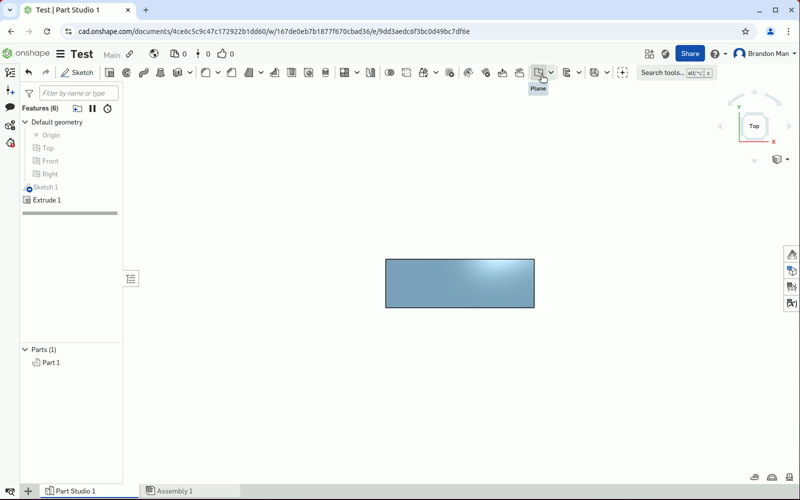
click(541, 75)
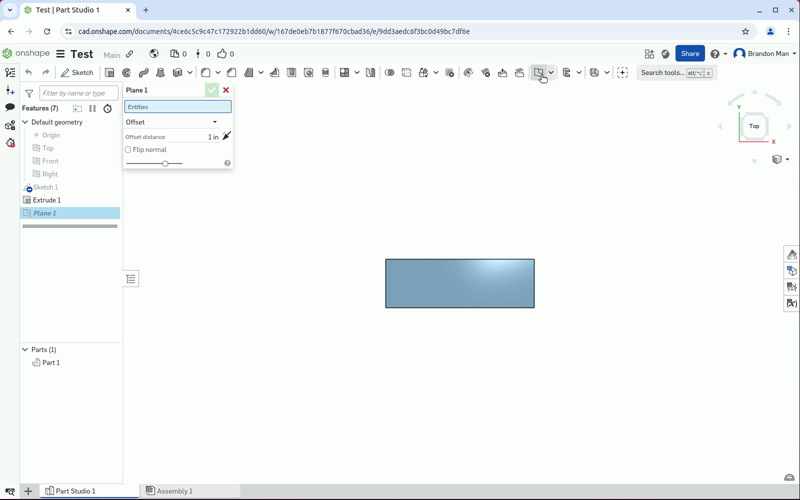
mouse_move(73, 150)
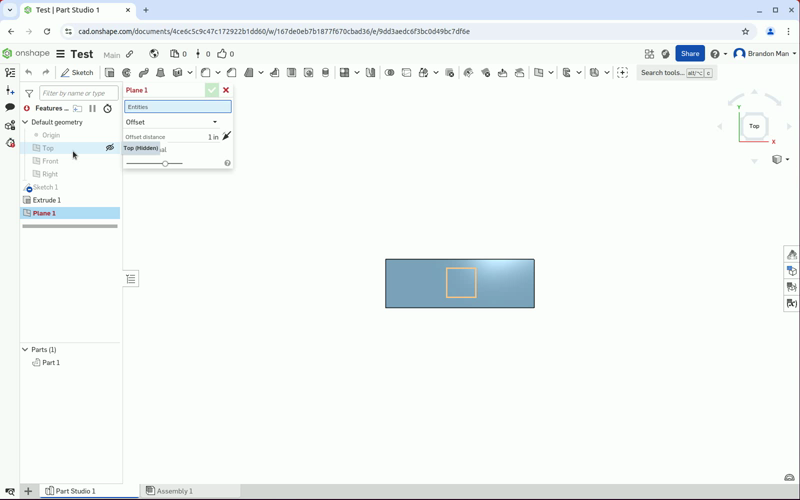
click(73, 150)
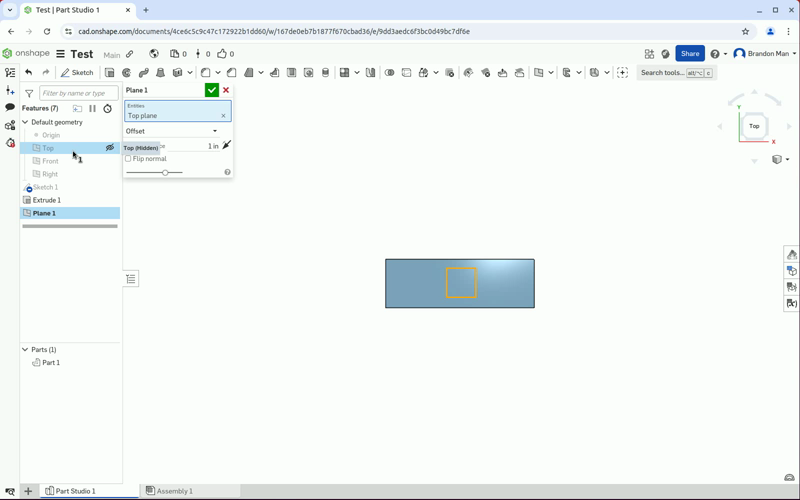
key(tab, 2)
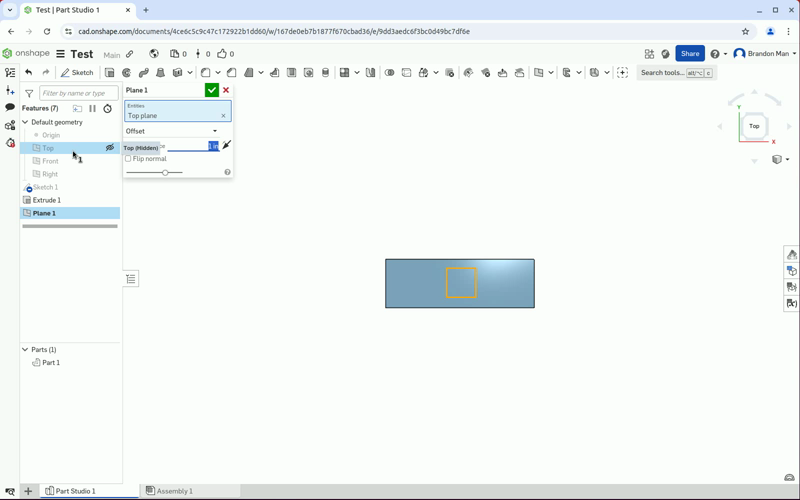
text(19.257)
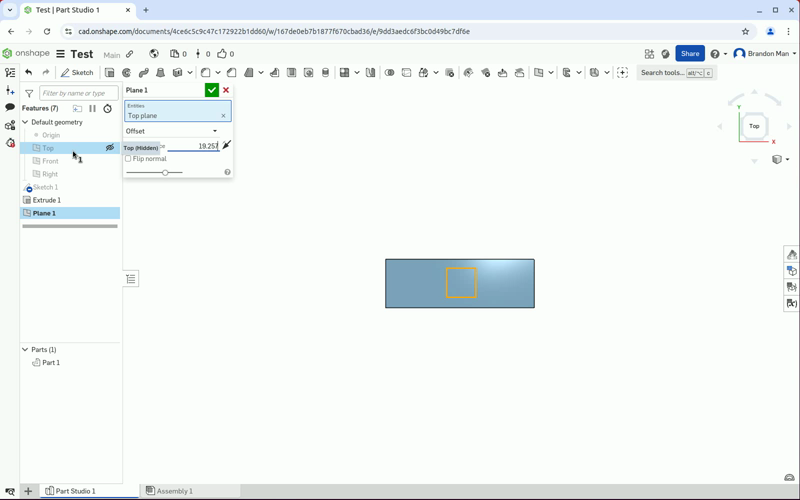
key(enter, 2)
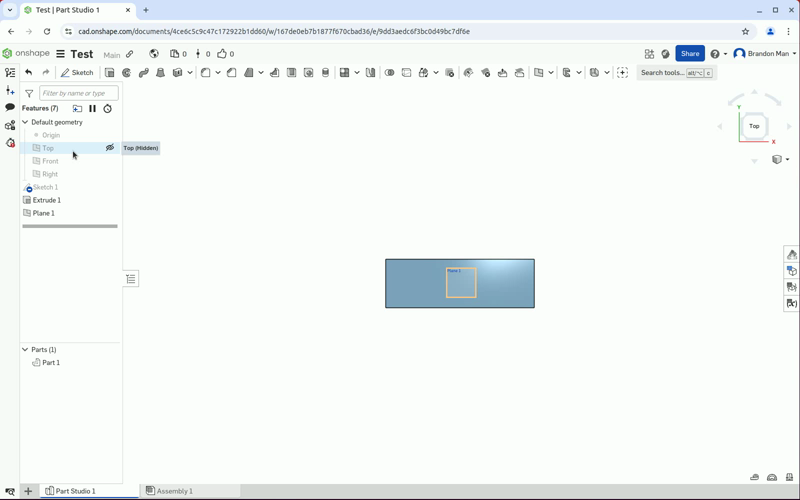
key(shift+s)
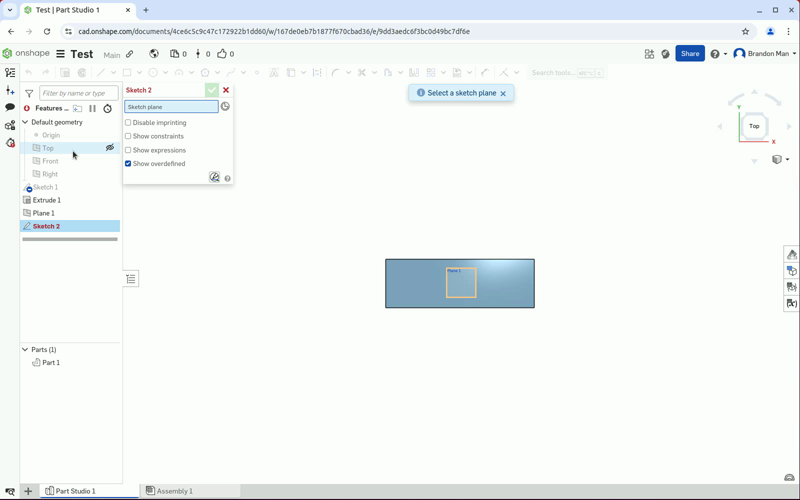
mouse_move(73, 215)
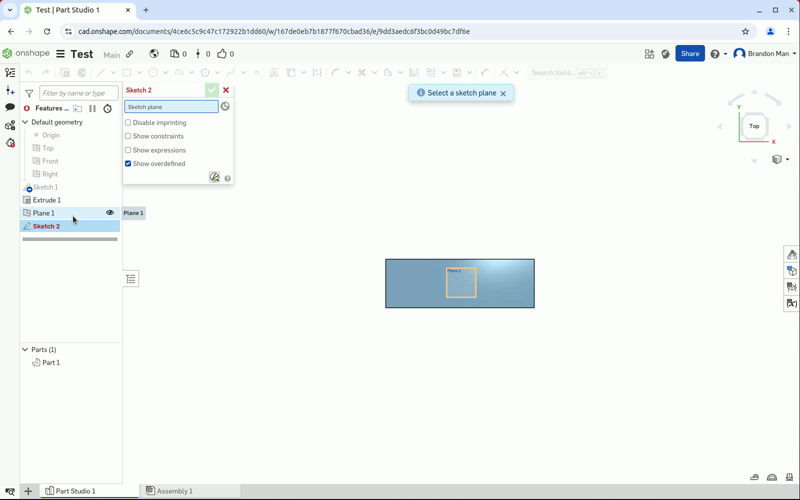
click(73, 215)
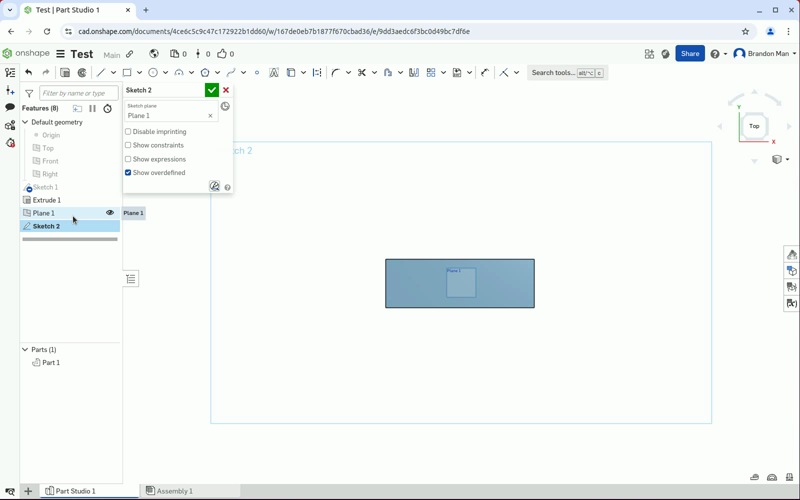
mouse_move(73, 352)
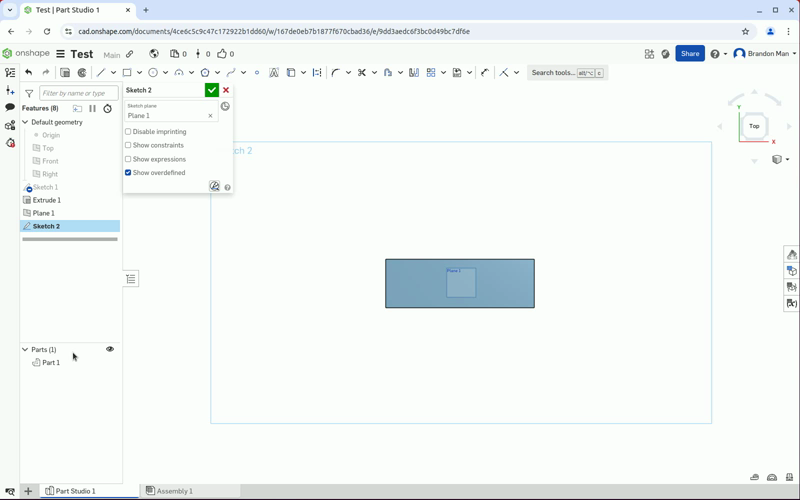
key(y)
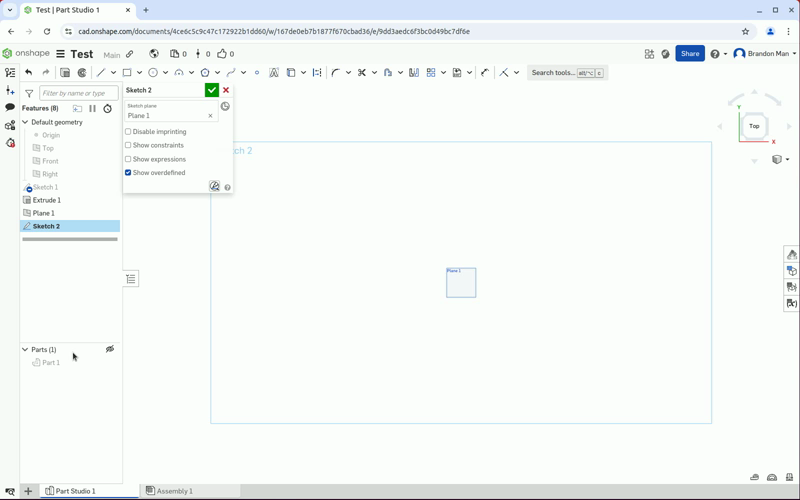
key(l)
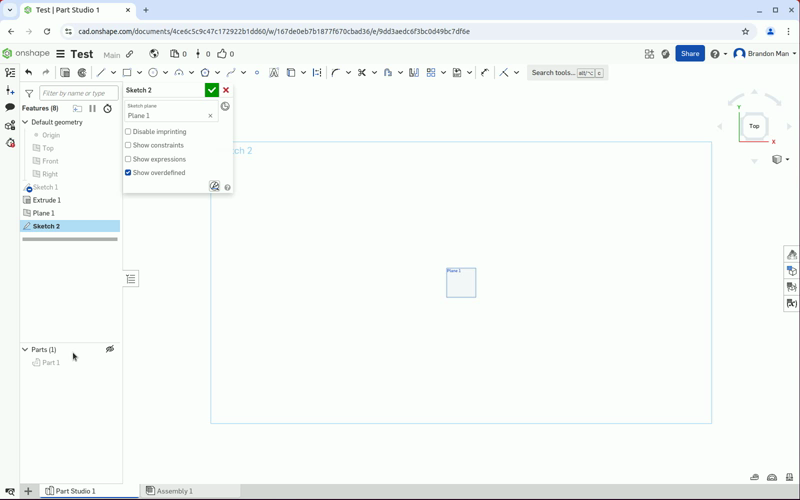
key_down(shift)
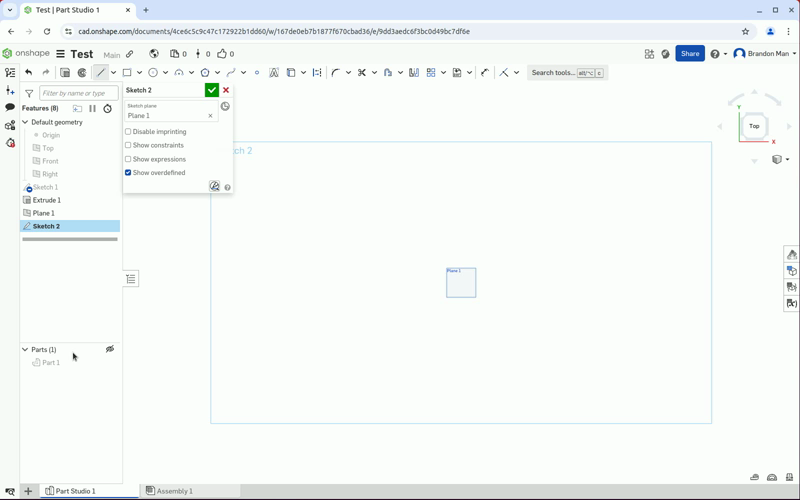
mouse_move(388, 305)
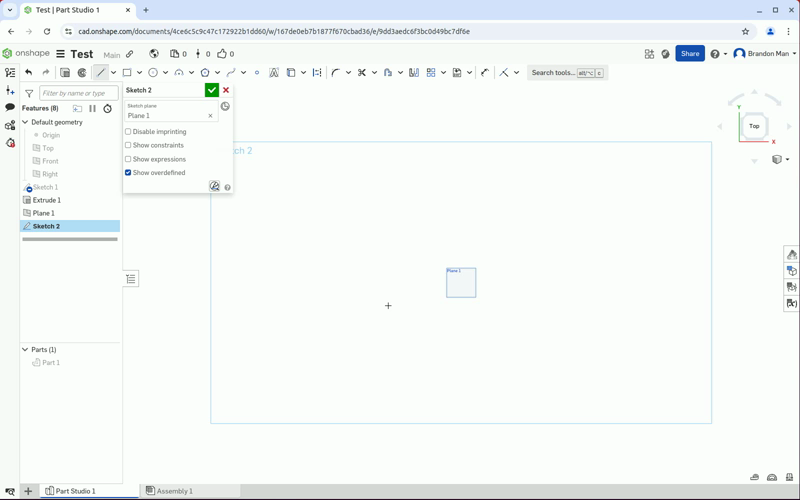
click(388, 305)
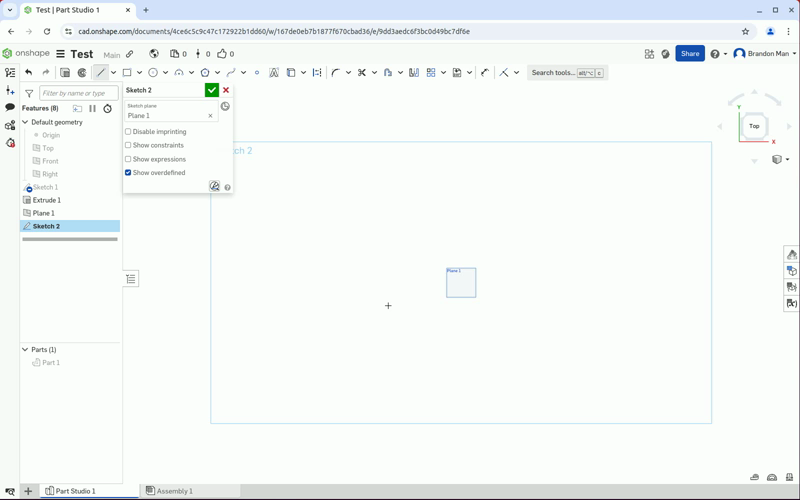
key_up(shift)
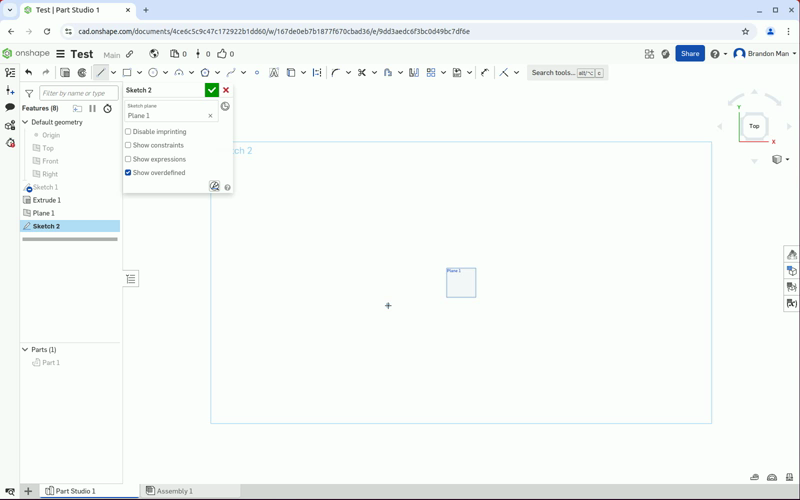
key_down(shift)
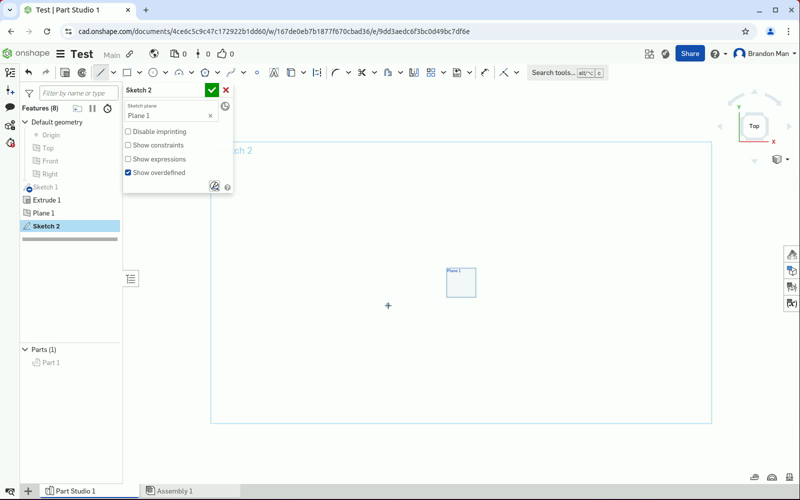
mouse_move(497, 305)
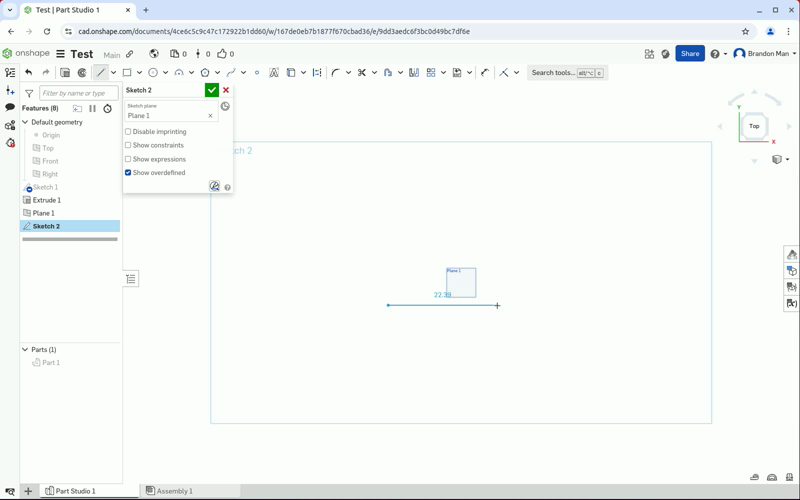
click(497, 305)
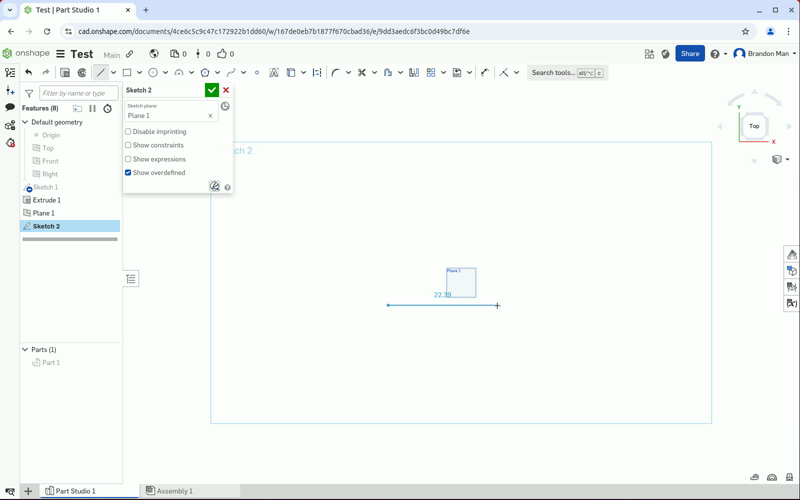
key_up(shift)
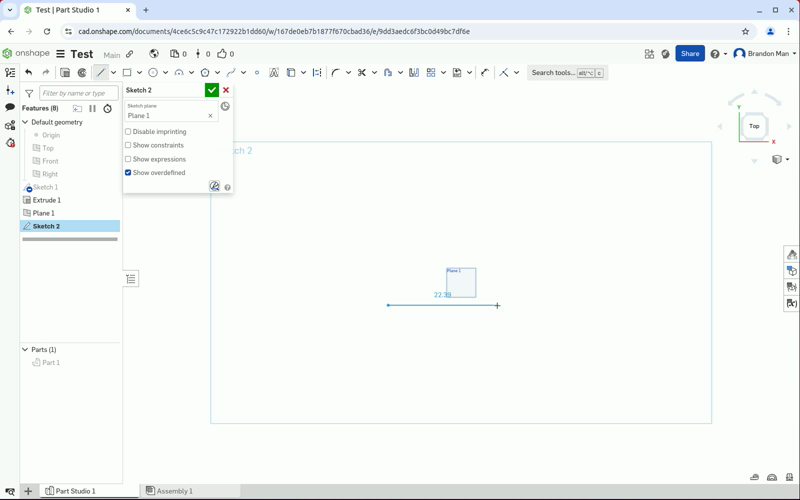
key_down(shift)
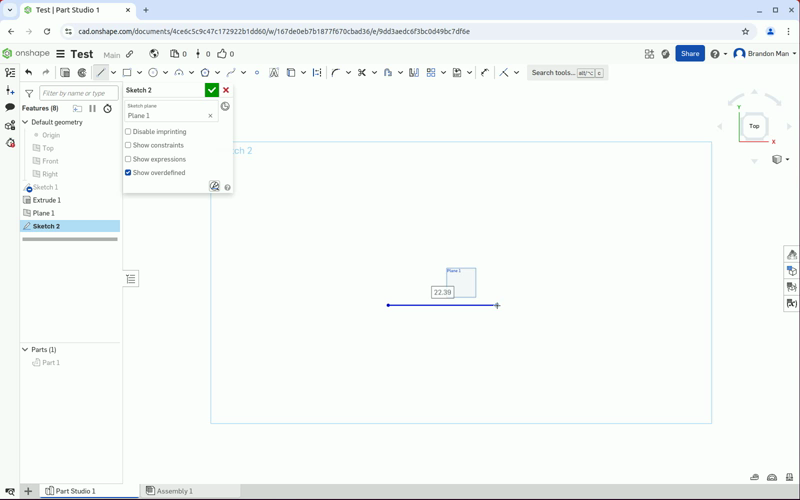
mouse_move(527, 305)
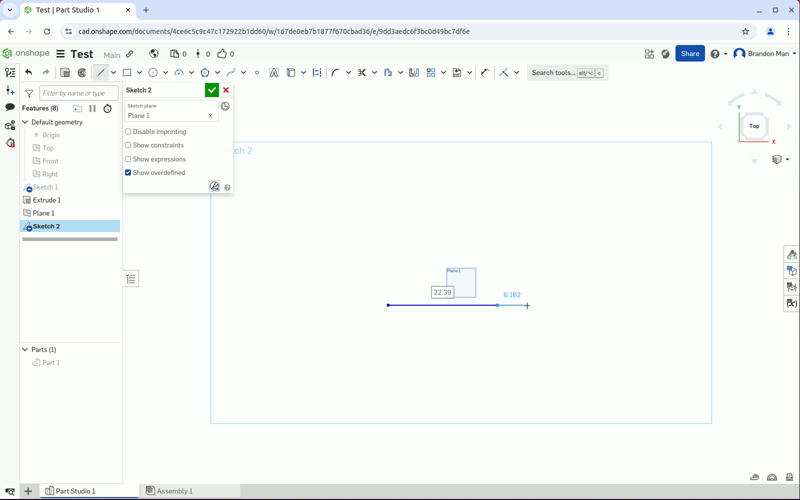
mouse_move(497, 259)
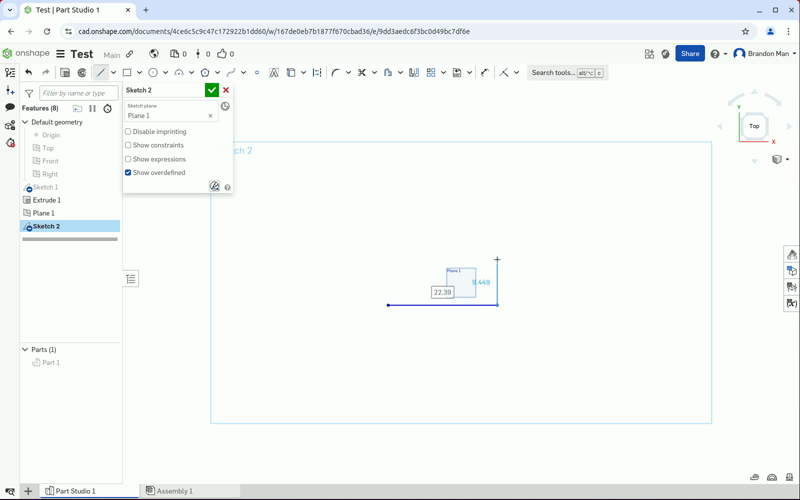
click(497, 259)
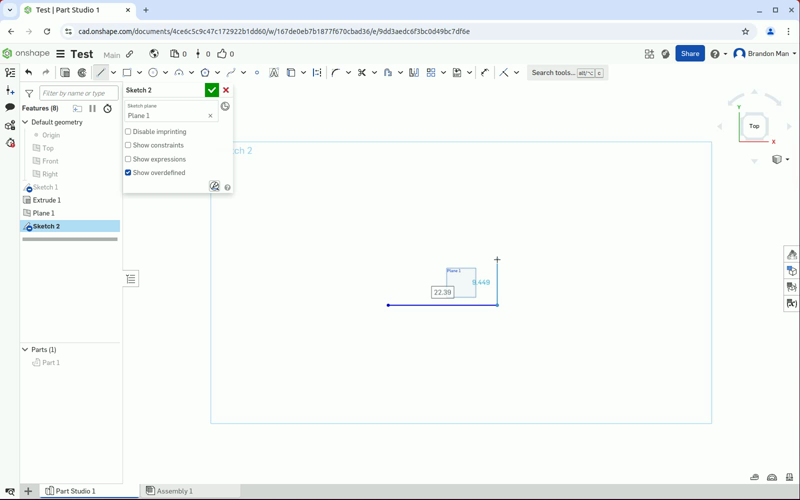
key_up(shift)
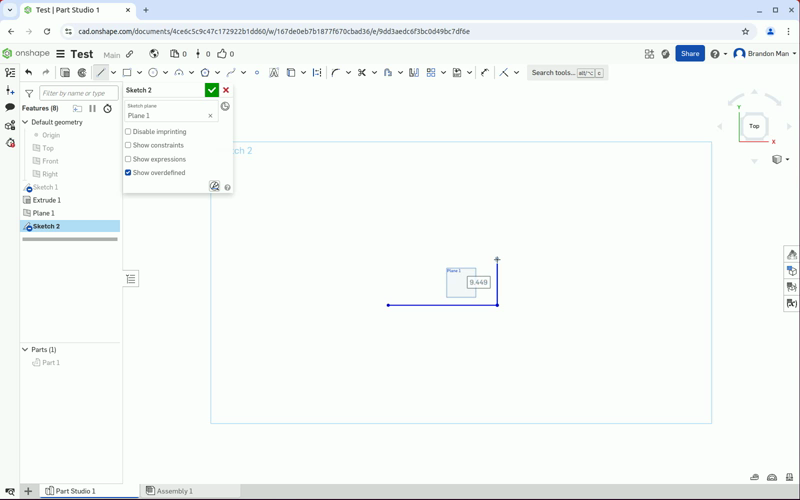
key_down(shift)
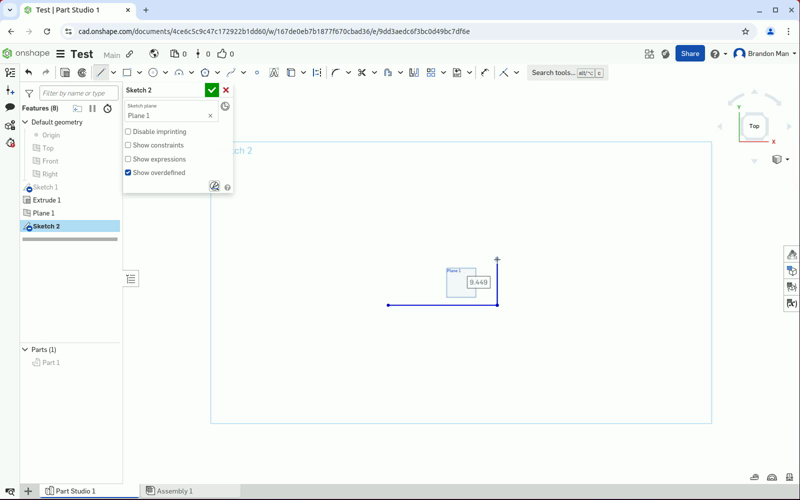
mouse_move(388, 259)
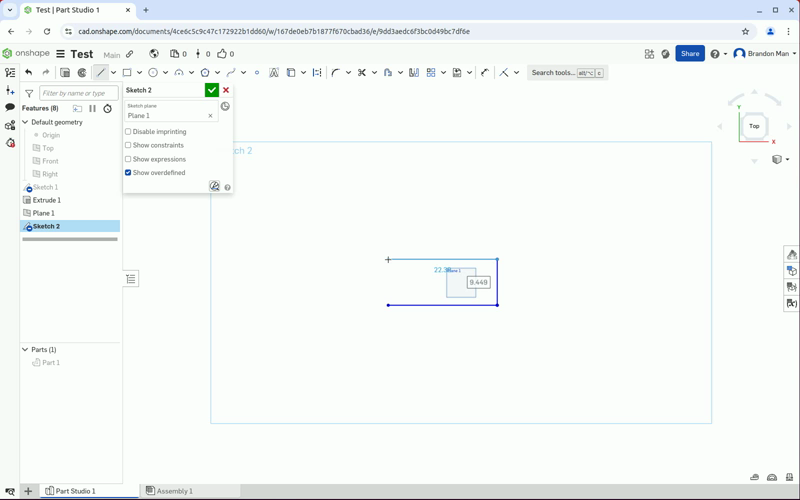
click(388, 259)
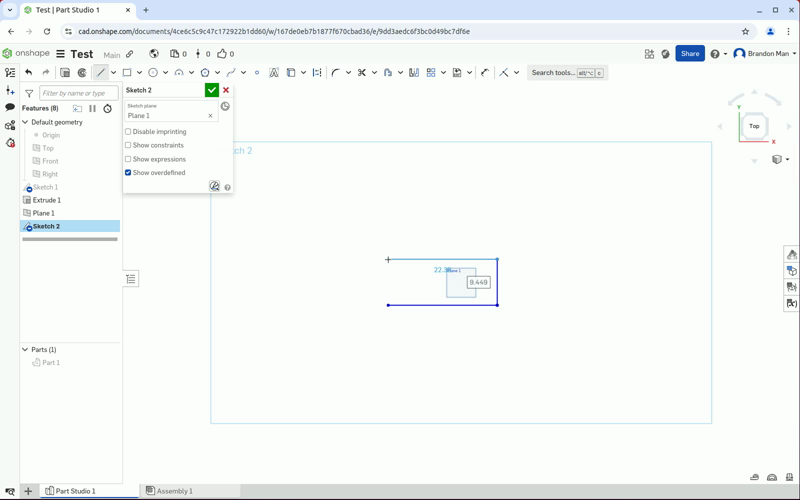
key_up(shift)
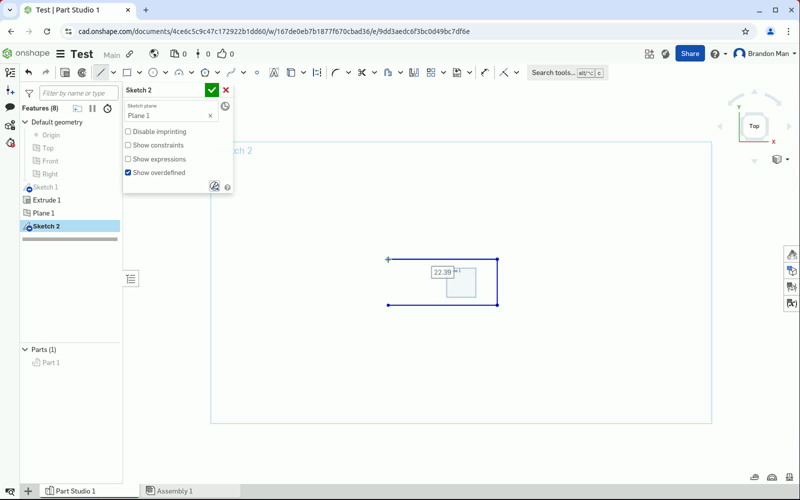
mouse_move(418, 259)
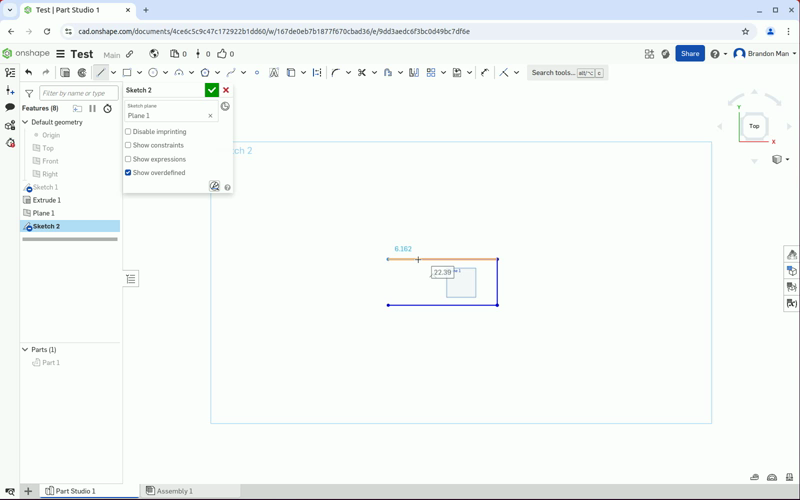
key_down(shift)
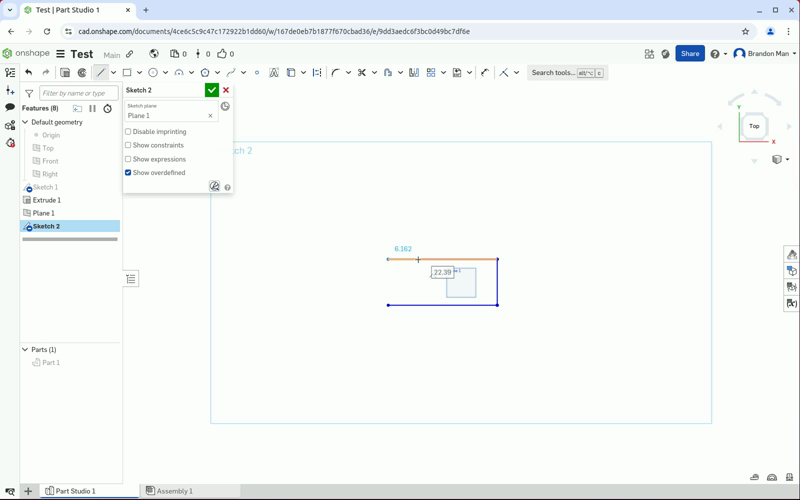
mouse_move(388, 305)
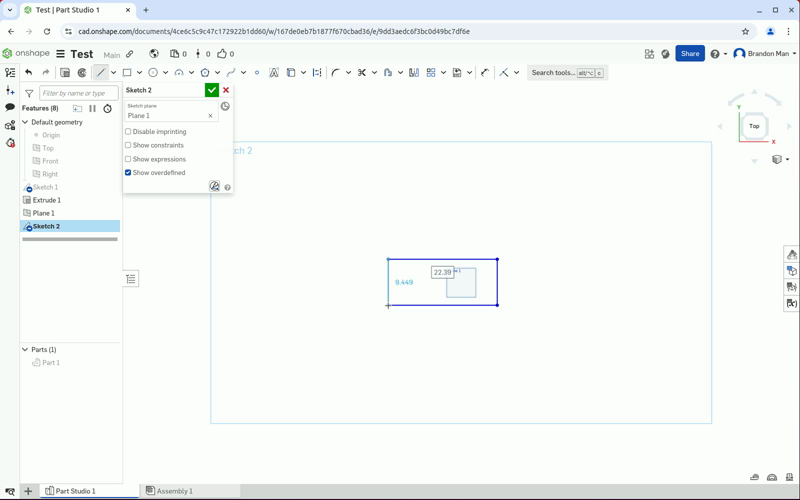
key_up(shift)
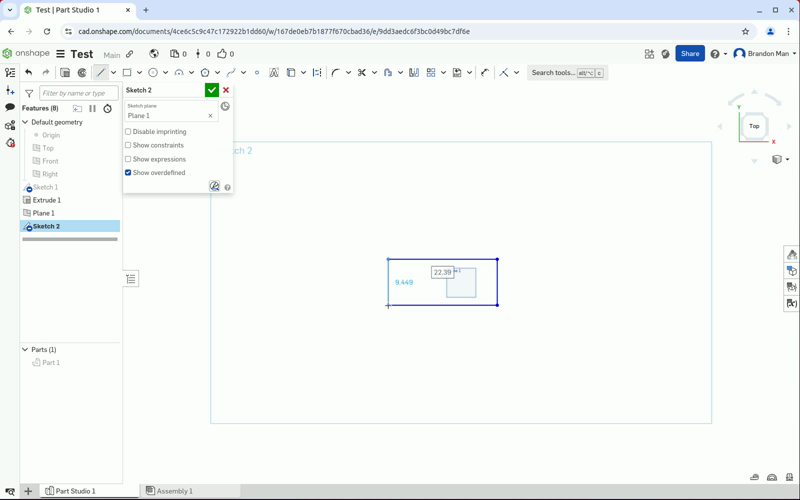
click(388, 305)
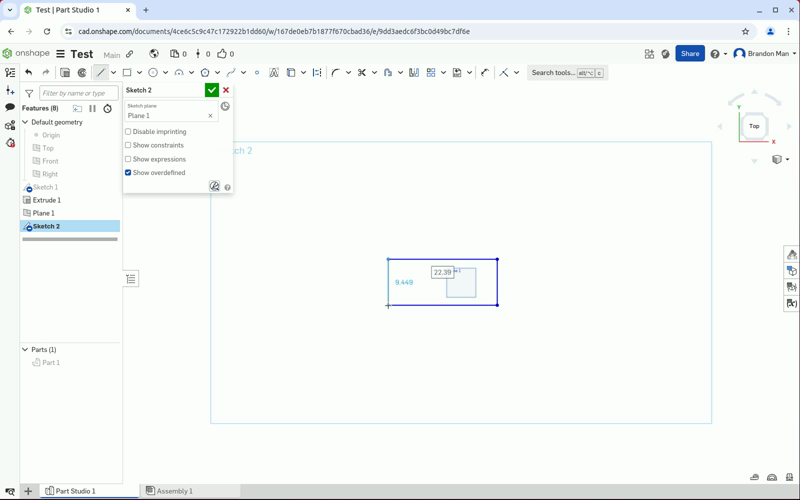
key(esc)
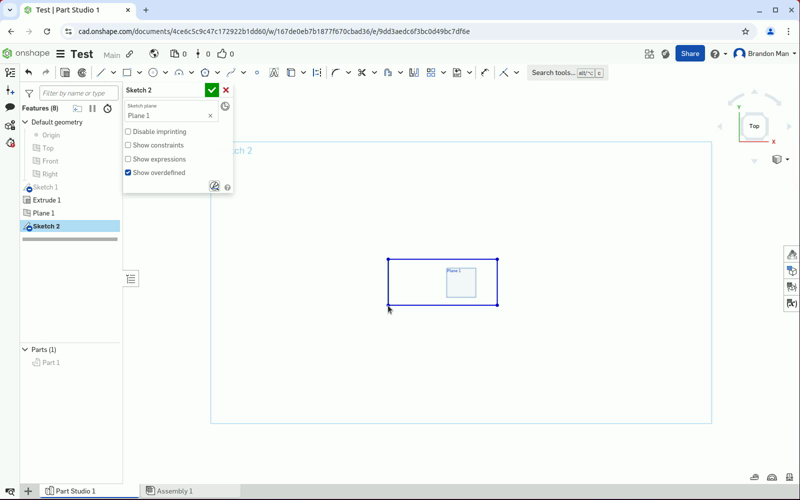
mouse_move(394, 283)
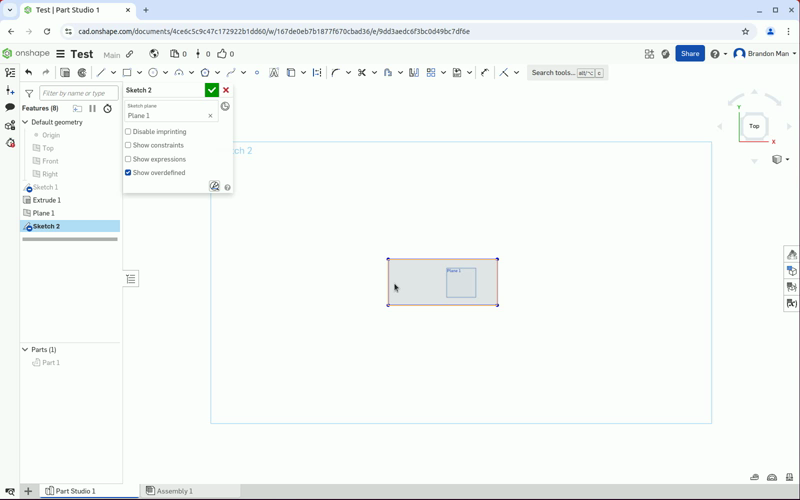
click(394, 283)
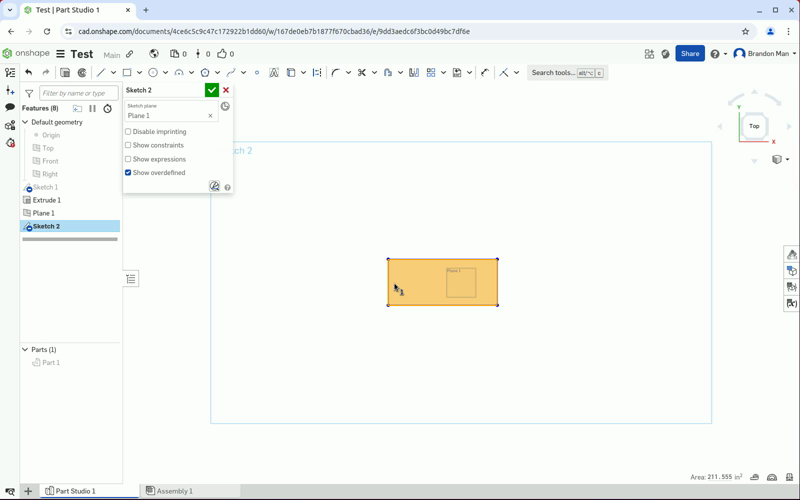
mouse_move(73, 352)
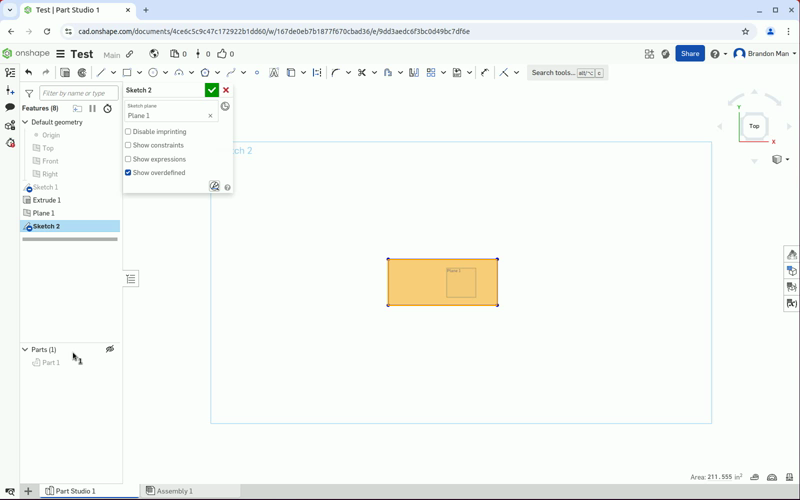
key(shift+y)
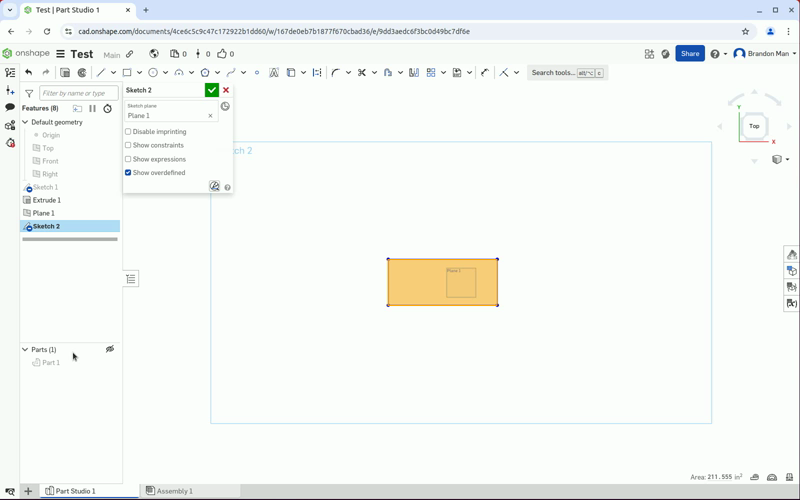
key(shift+e)
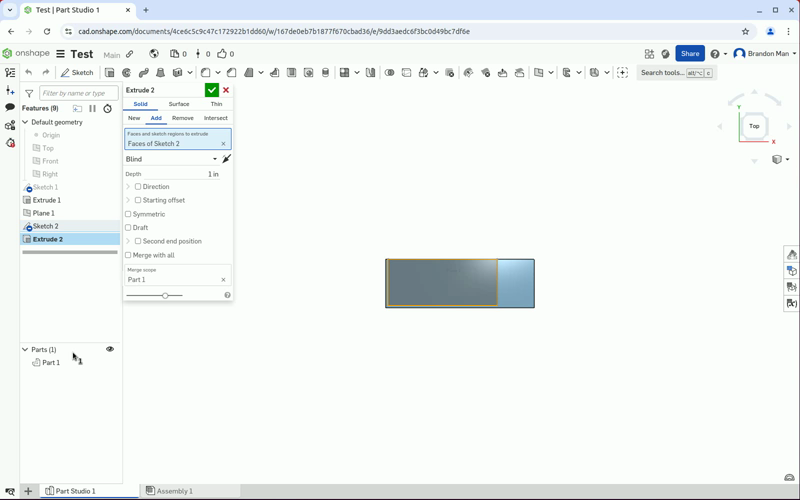
mouse_move(143, 106)
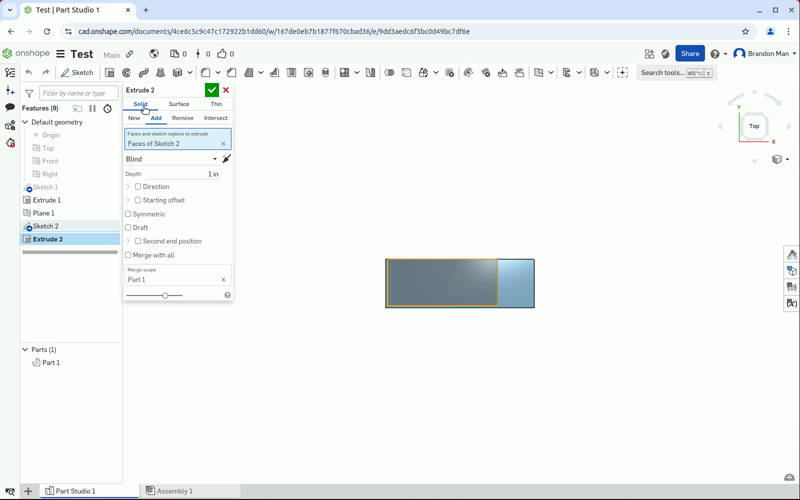
click(143, 106)
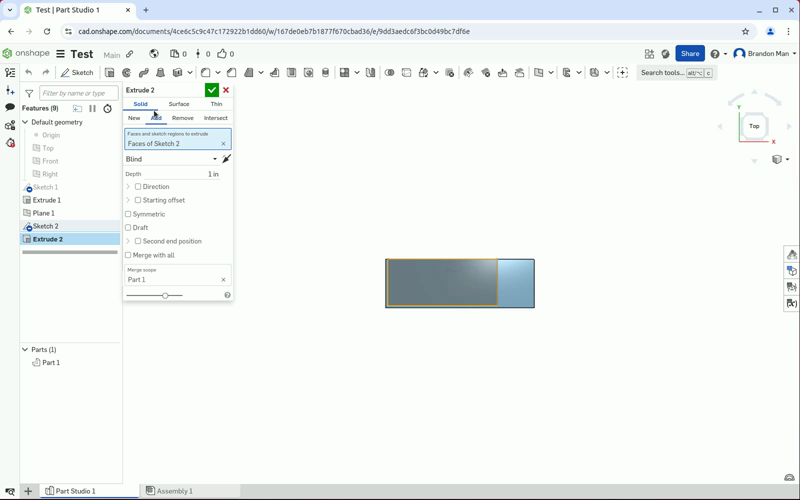
mouse_move(186, 120)
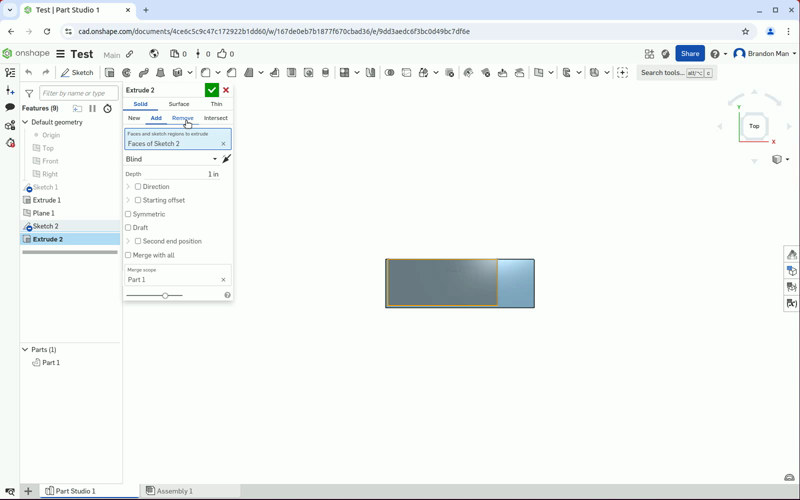
click(186, 120)
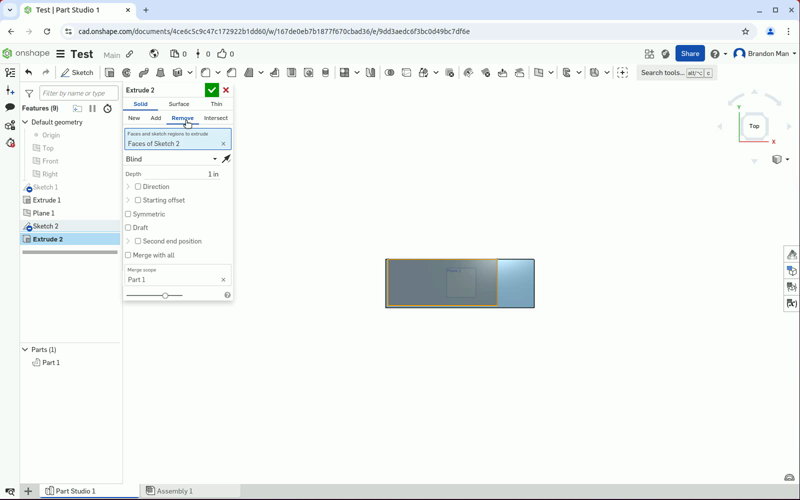
key(tab, 4)
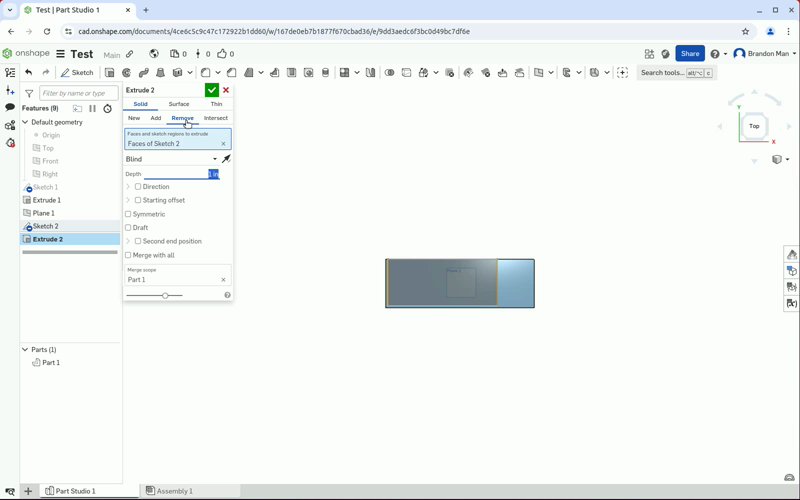
text(9.628)
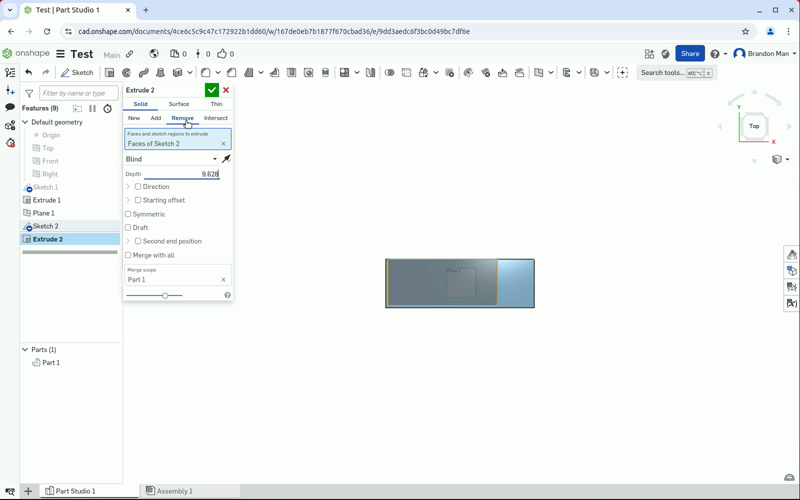
key(tab, 6)
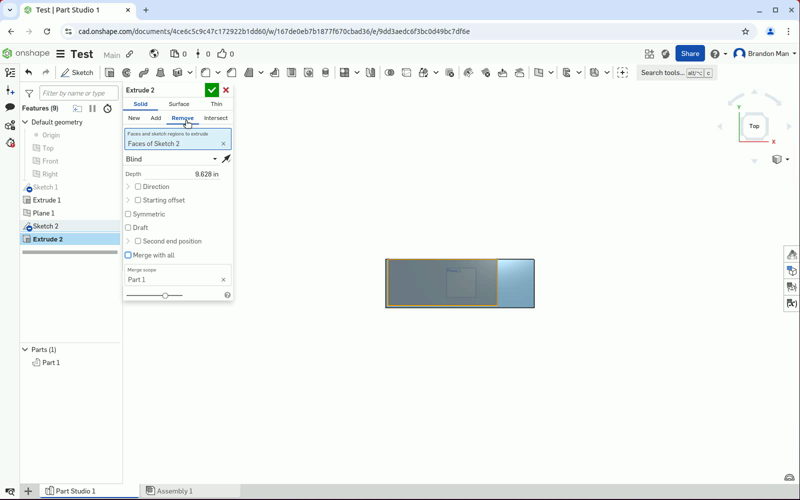
key(space)
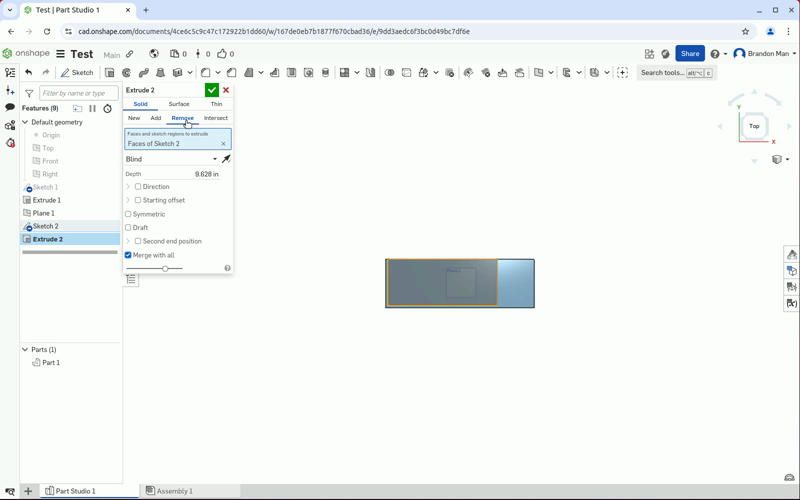
key(enter)
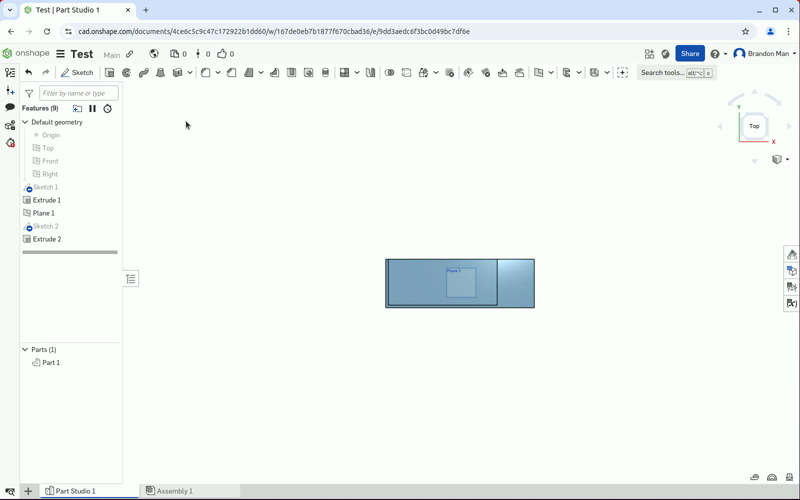
key(shift+h)
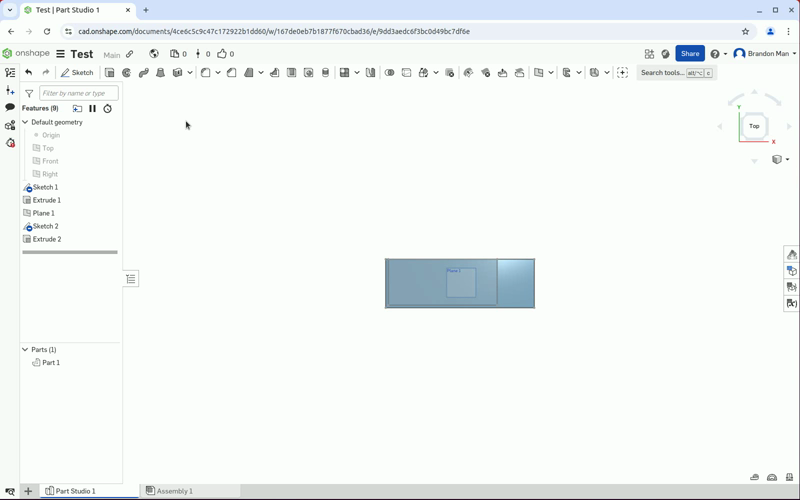
key(shift+h)
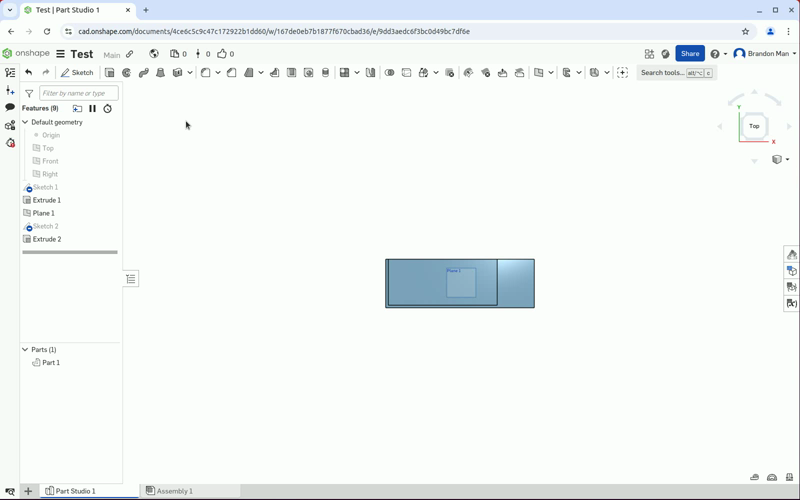
mouse_move(73, 189)
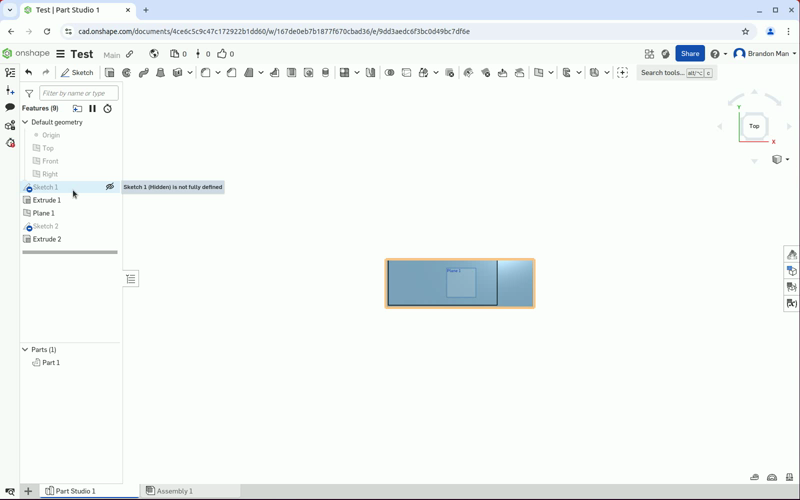
click(73, 189)
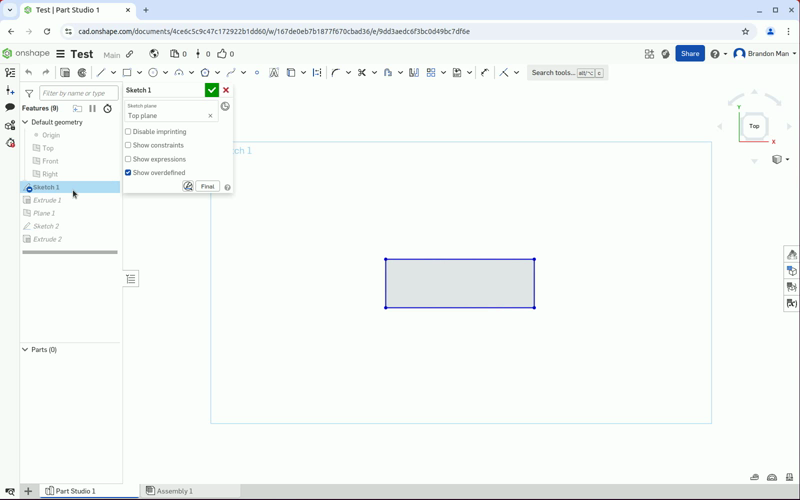
mouse_move(229, 92)
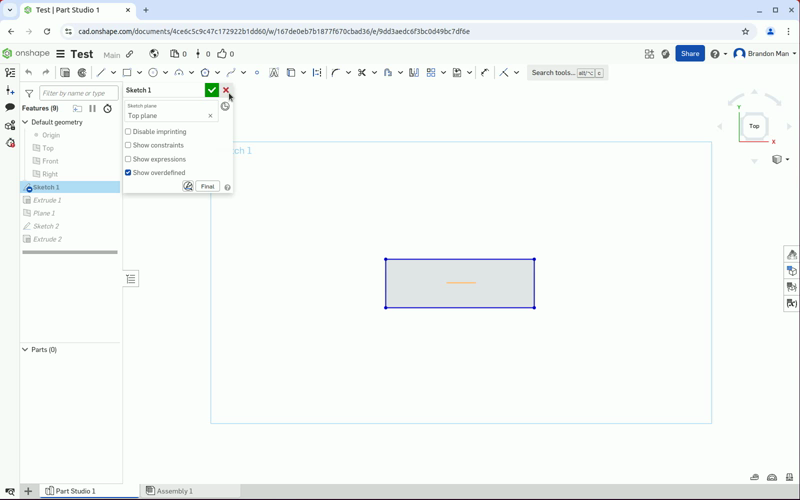
click(229, 92)
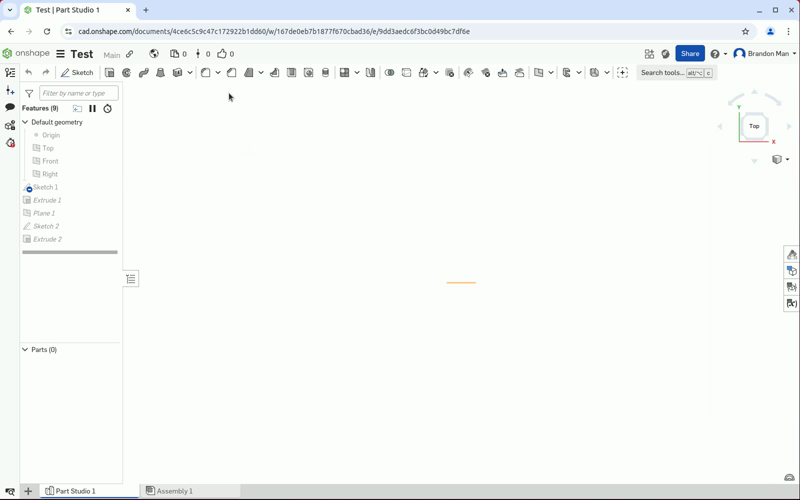
key(shift+s)
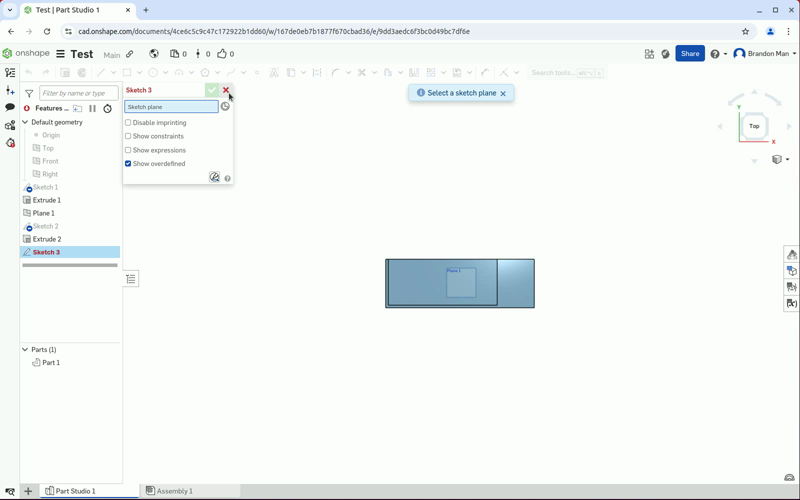
mouse_move(73, 215)
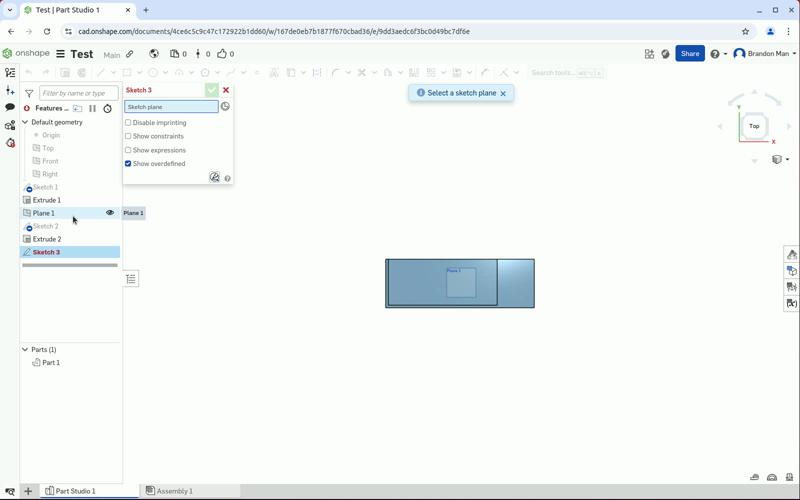
click(73, 215)
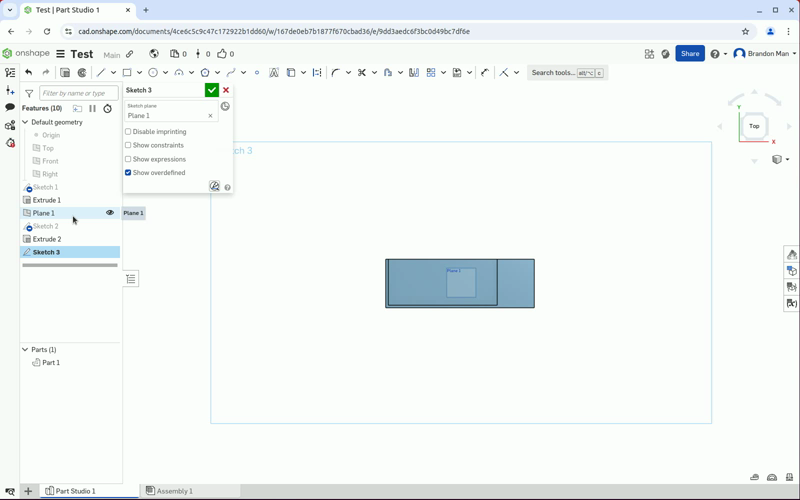
mouse_move(73, 352)
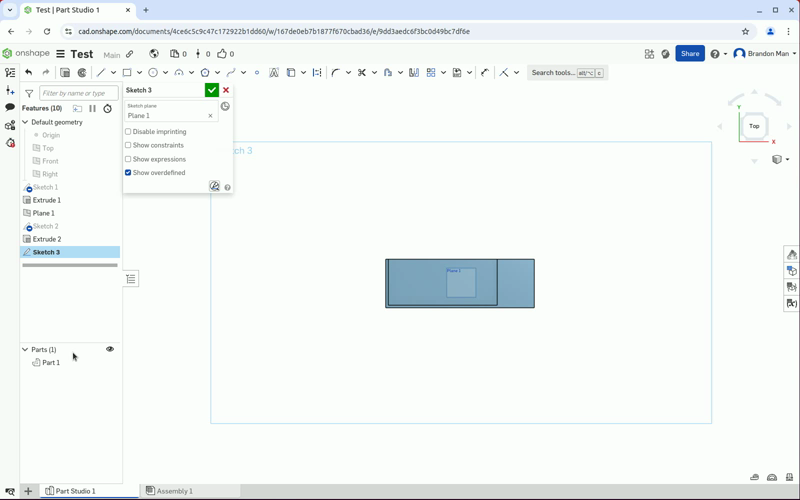
key(y)
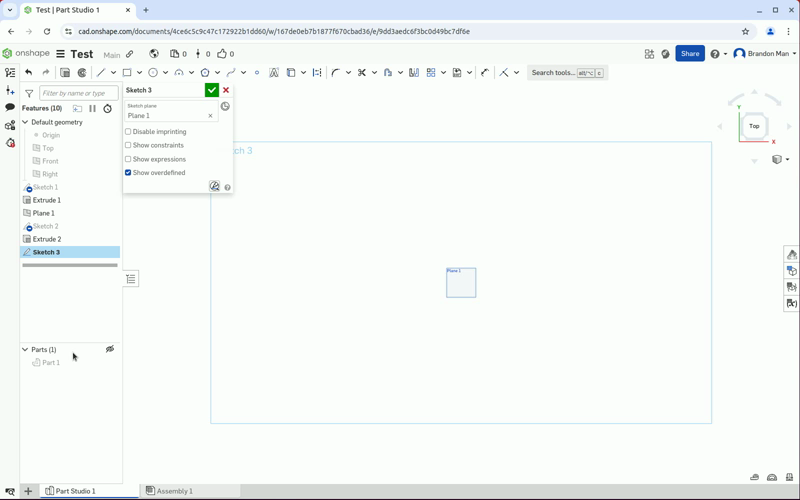
key(c)
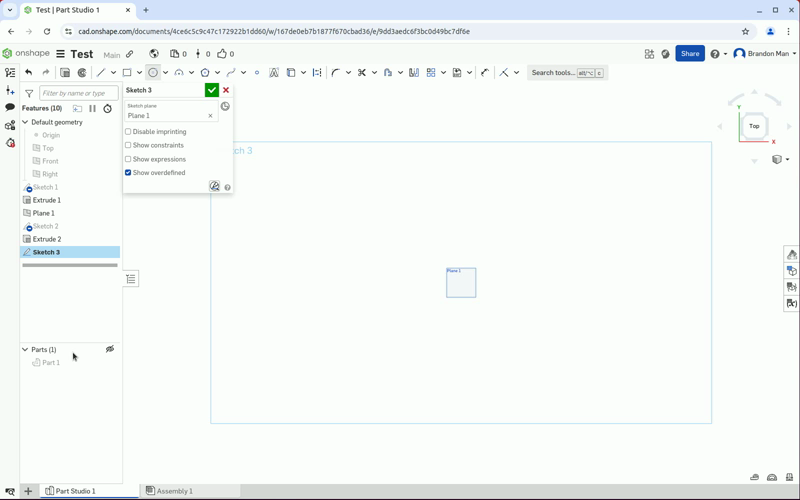
key_down(shift)
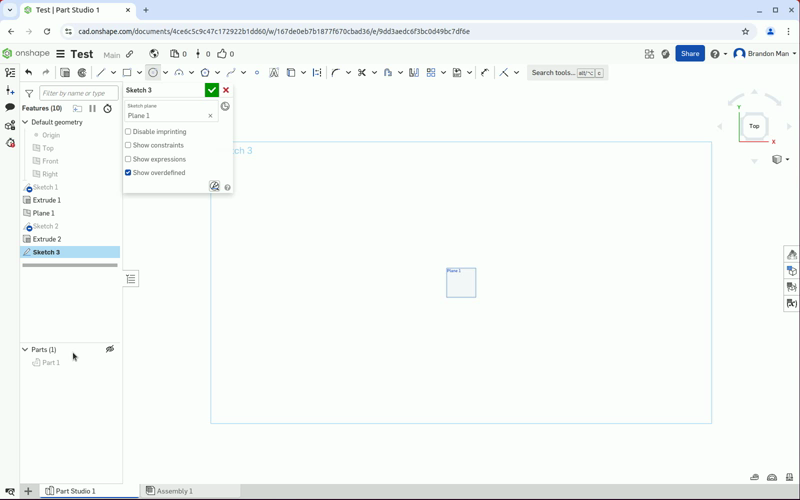
mouse_move(517, 282)
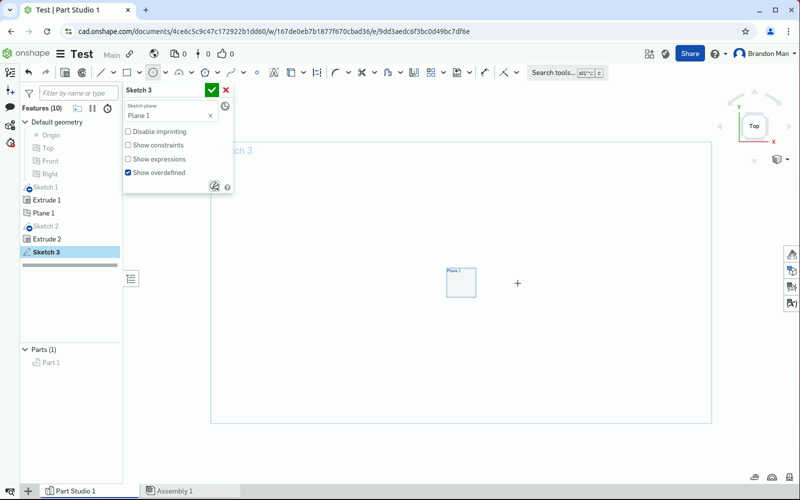
click(517, 282)
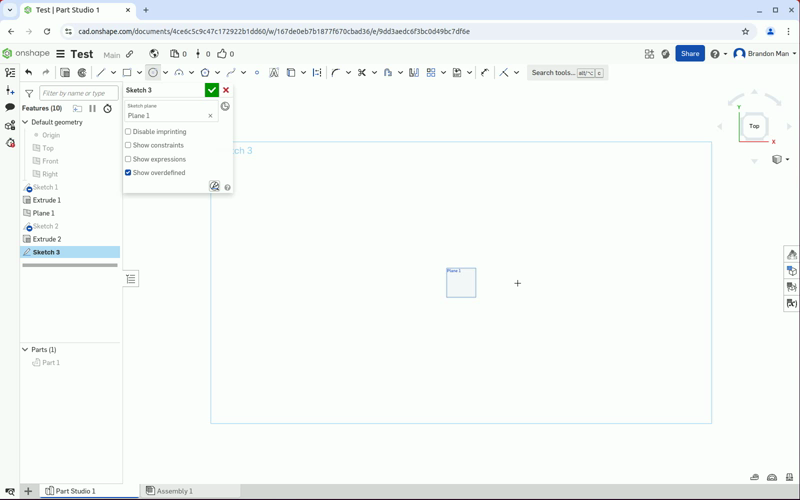
key_up(shift)
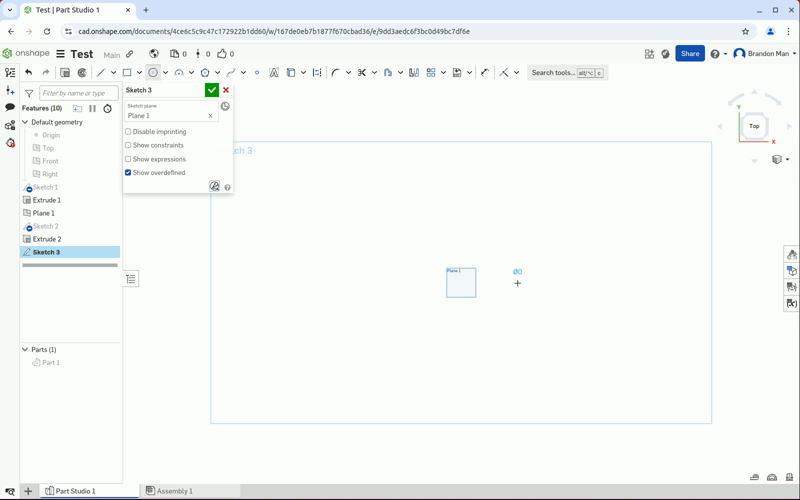
mouse_move(519, 282)
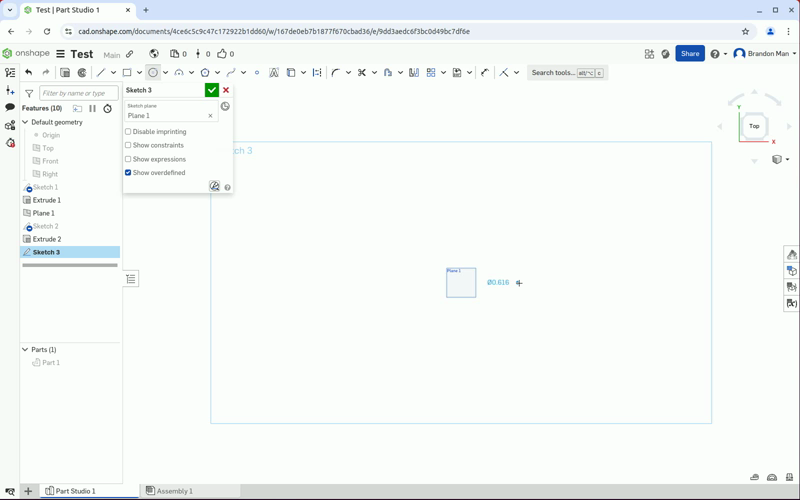
scroll(6)
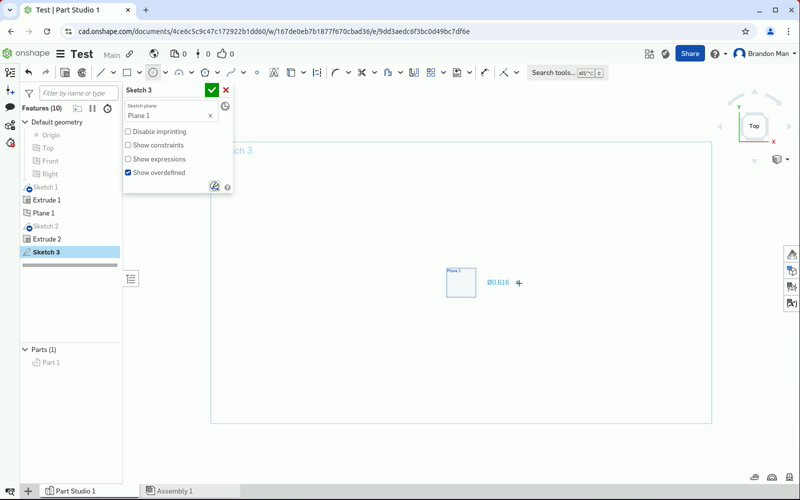
scroll(6)
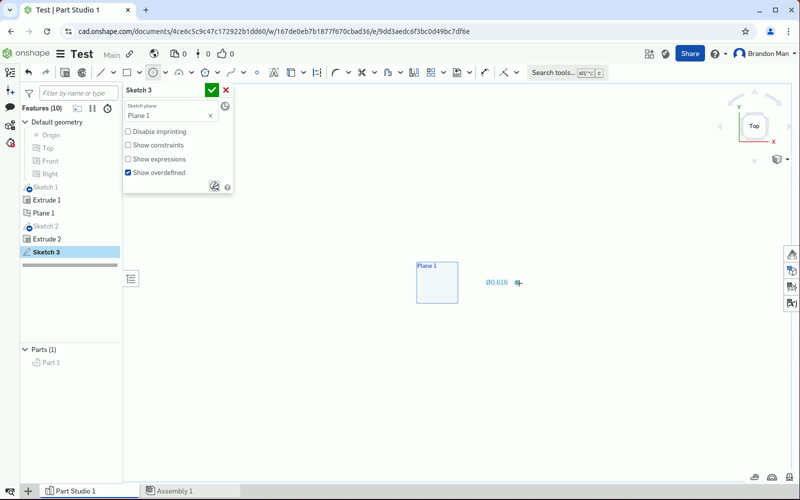
scroll(6)
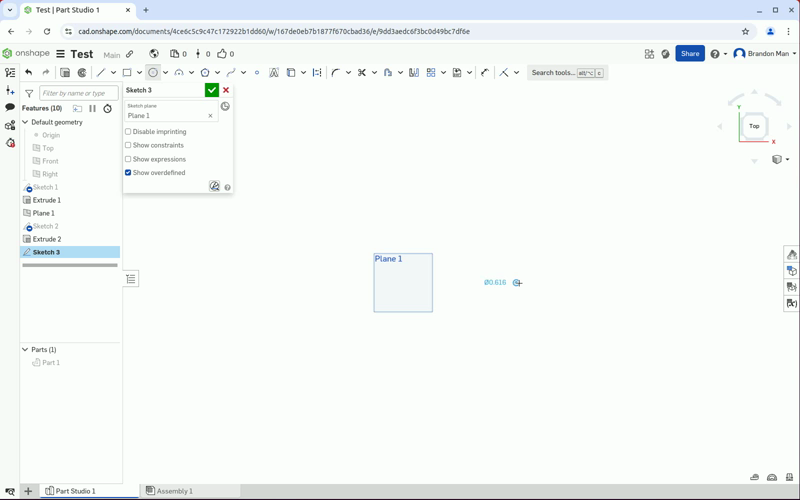
scroll(6)
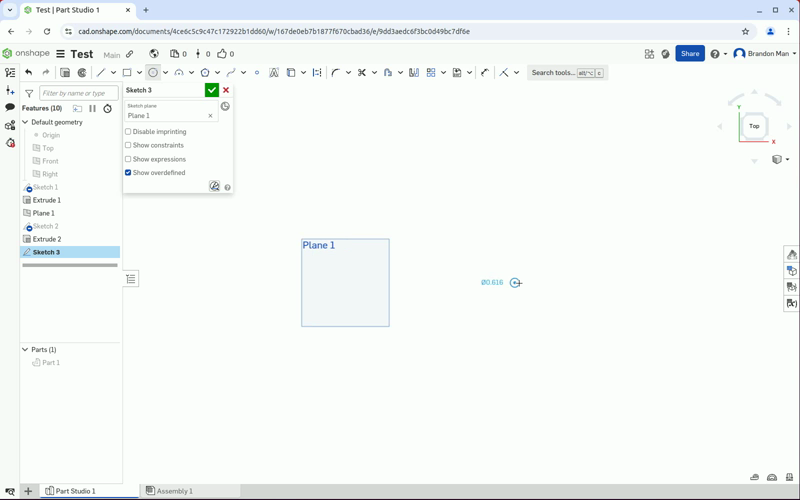
scroll(6)
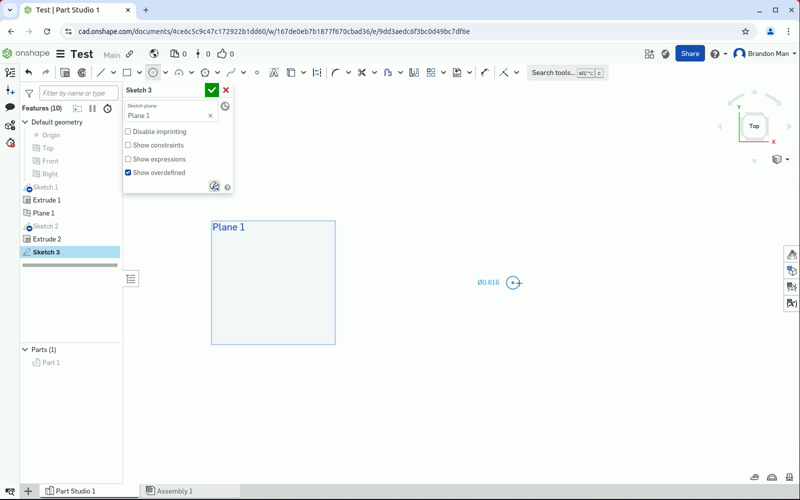
scroll(6)
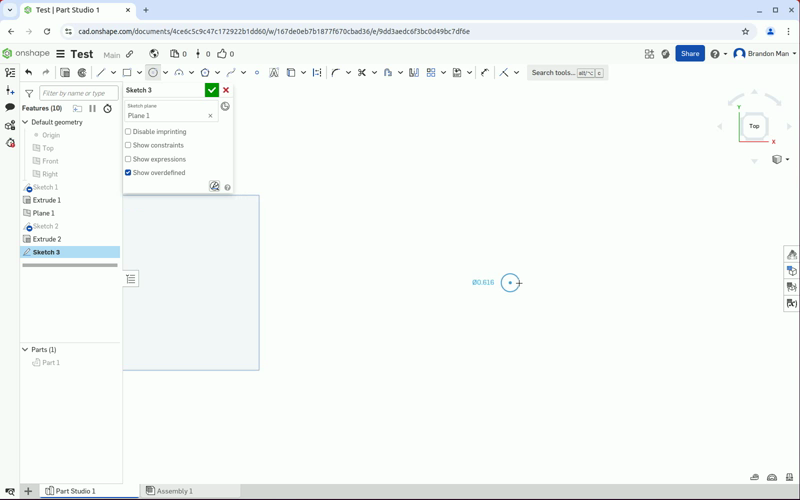
scroll(6)
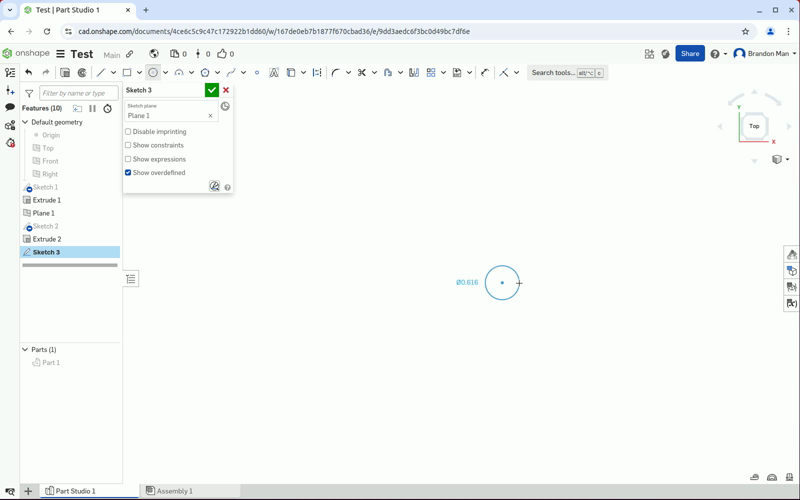
click(519, 282)
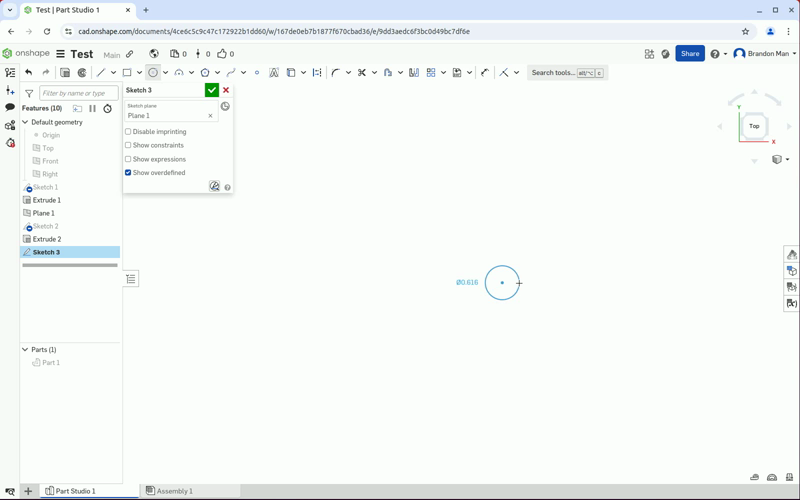
scroll(-6)
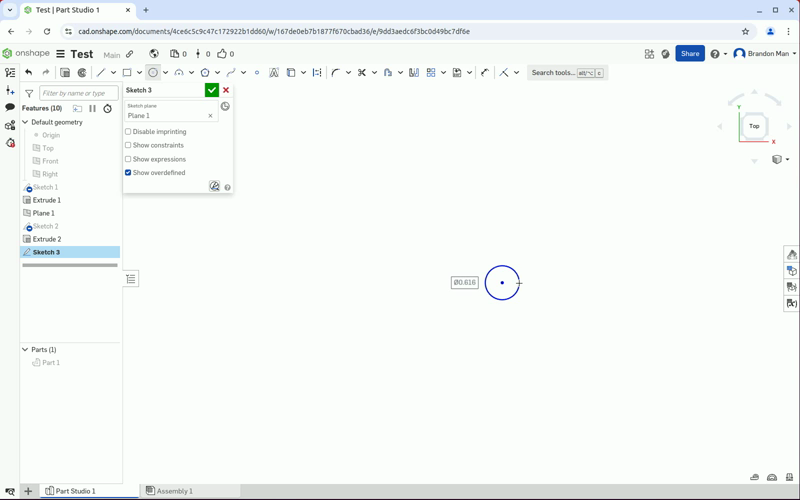
scroll(-6)
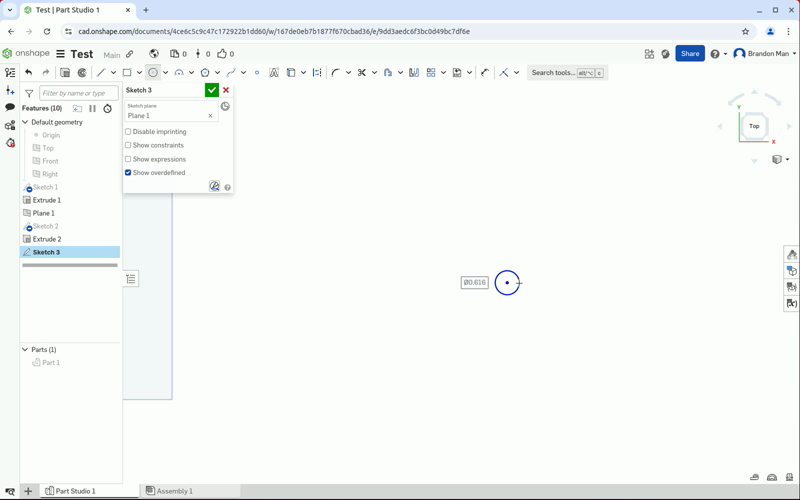
scroll(-6)
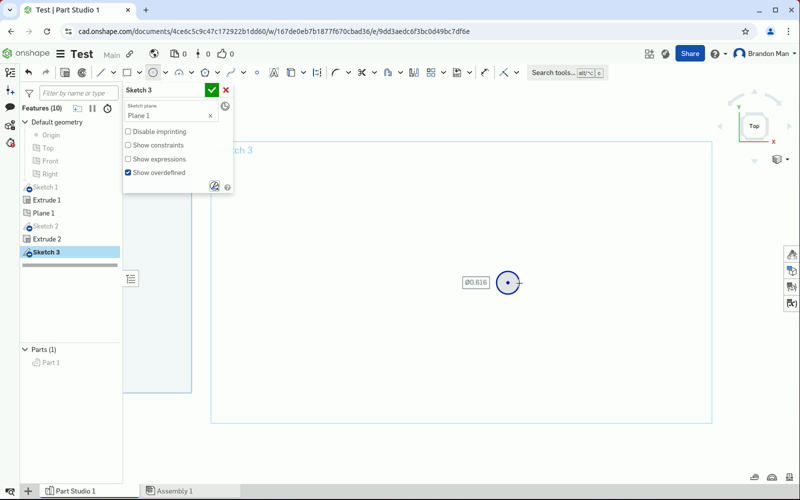
scroll(-6)
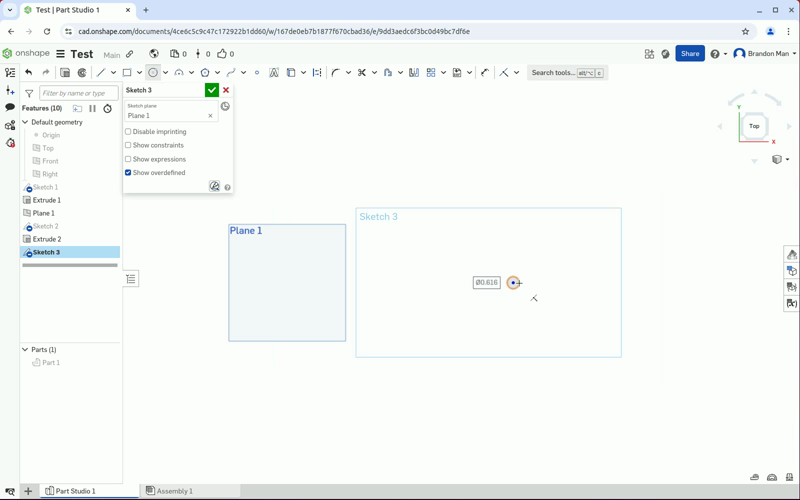
scroll(-6)
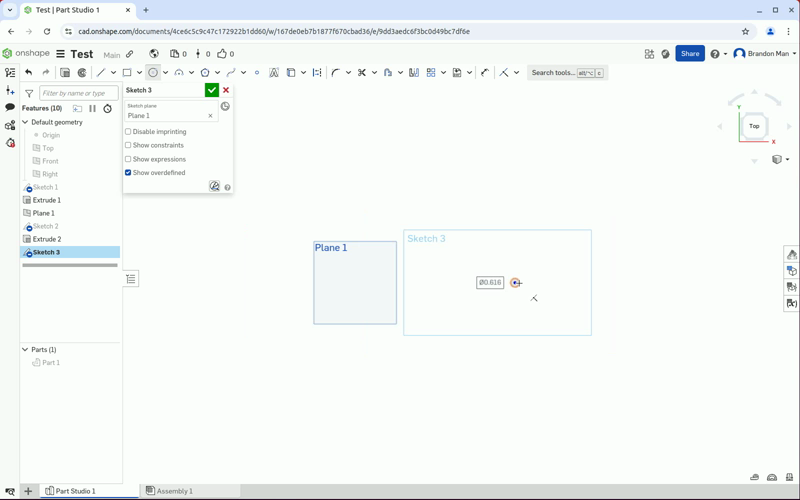
scroll(-6)
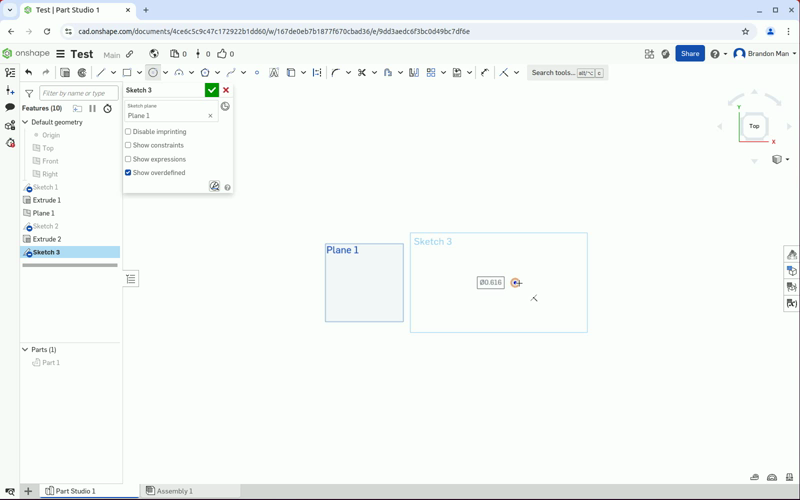
scroll(-6)
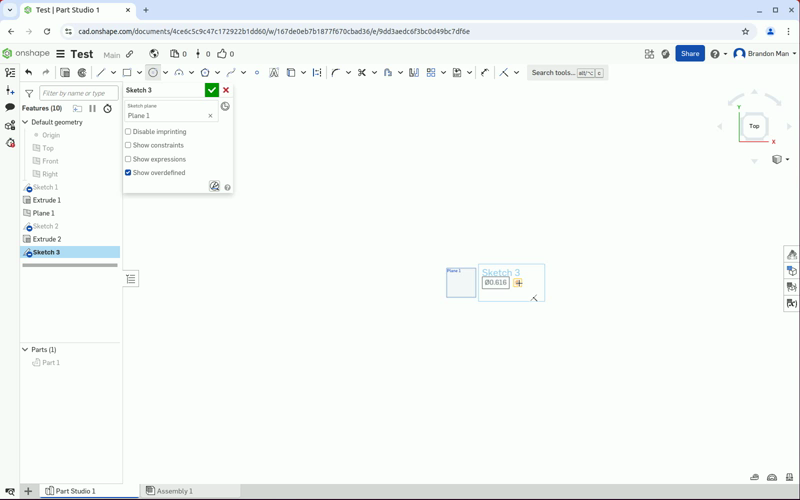
key(esc)
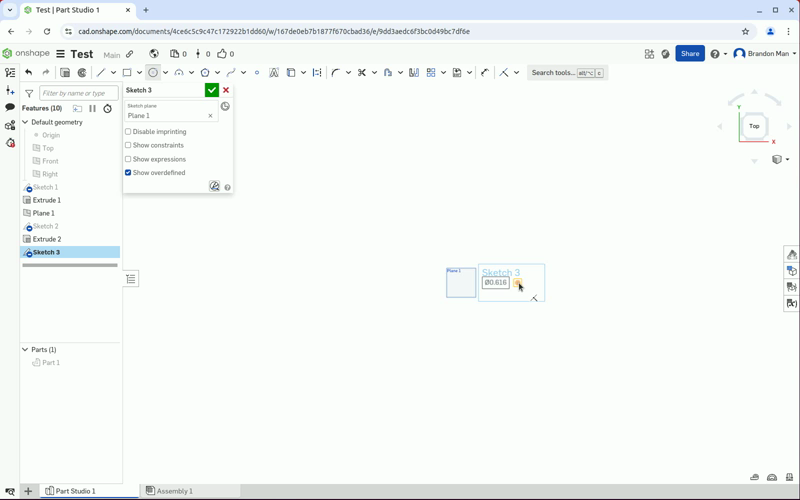
mouse_move(516, 282)
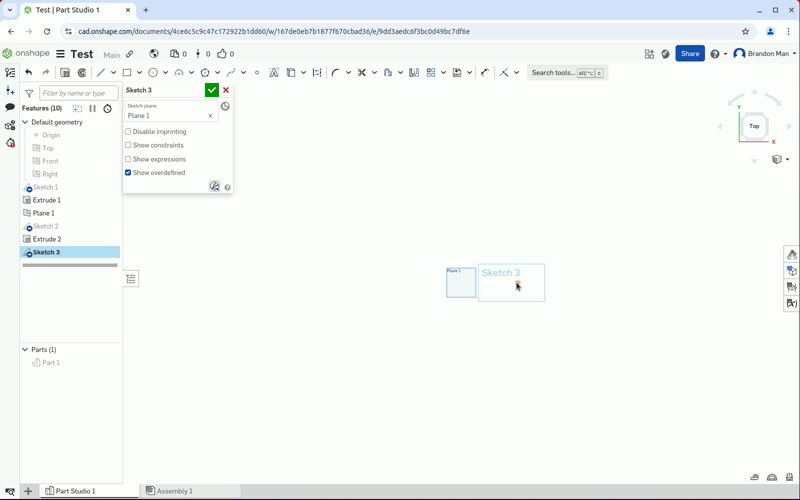
scroll(6)
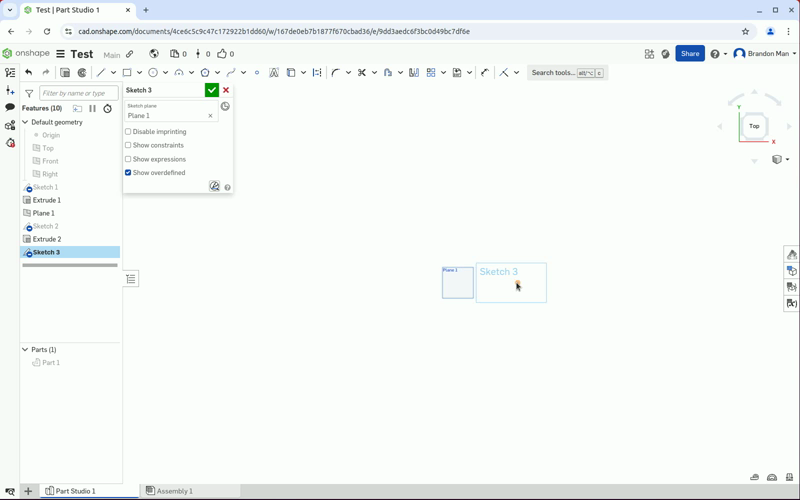
scroll(6)
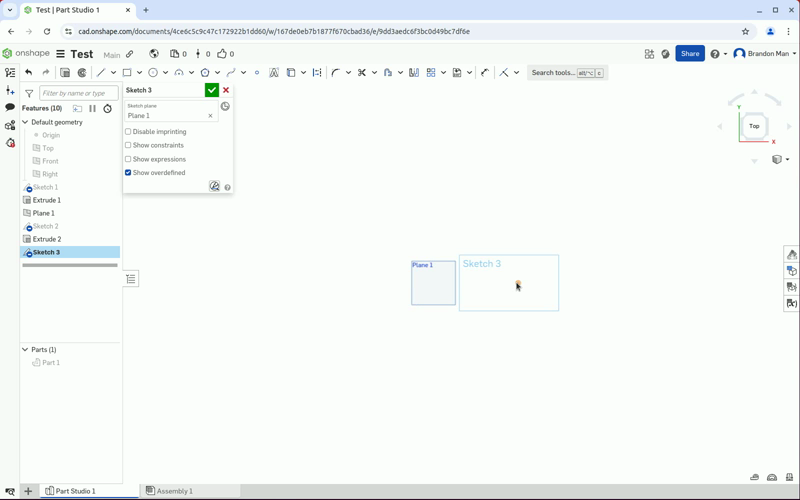
scroll(6)
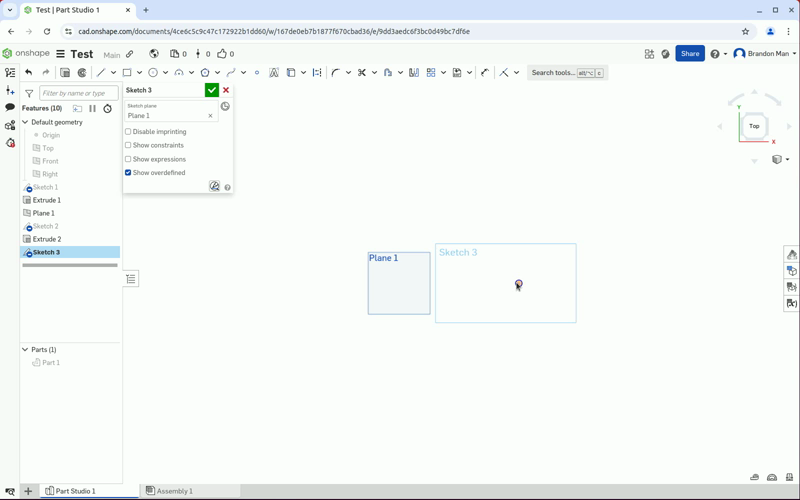
scroll(6)
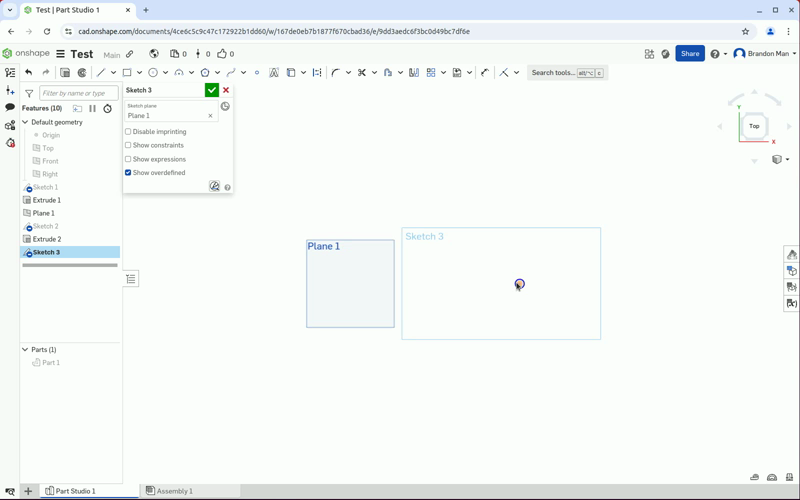
scroll(6)
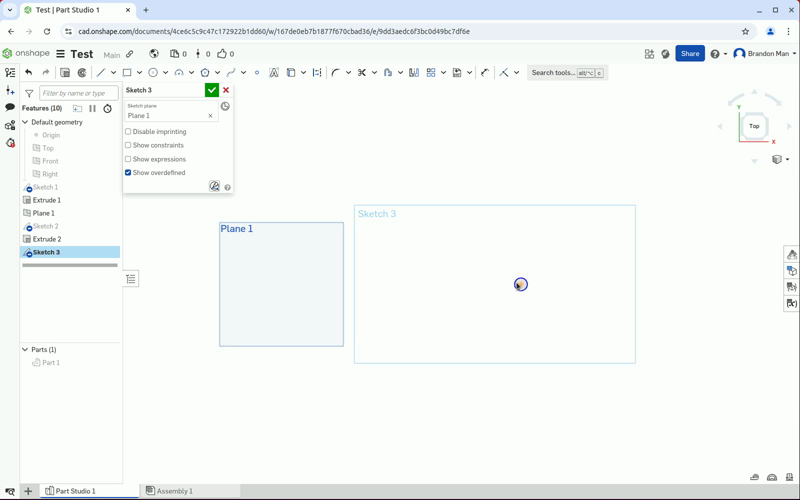
scroll(6)
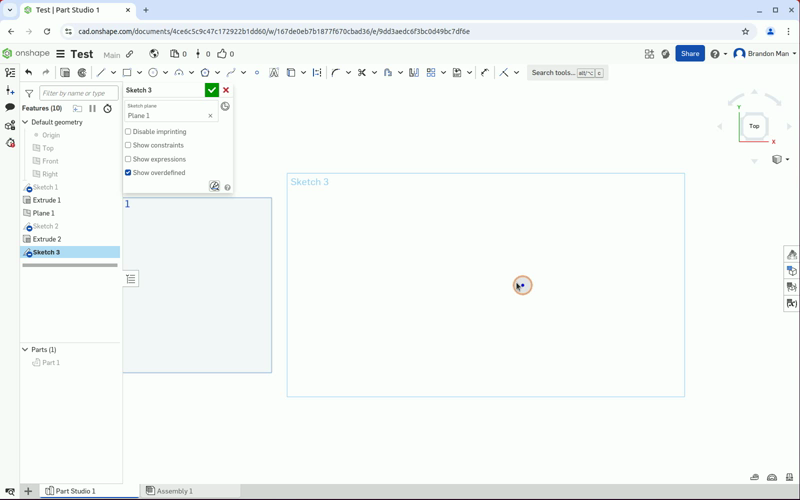
scroll(6)
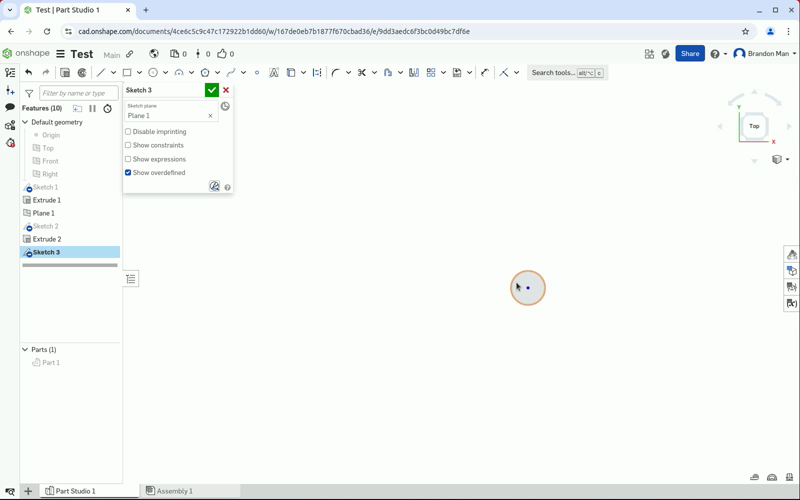
click(516, 282)
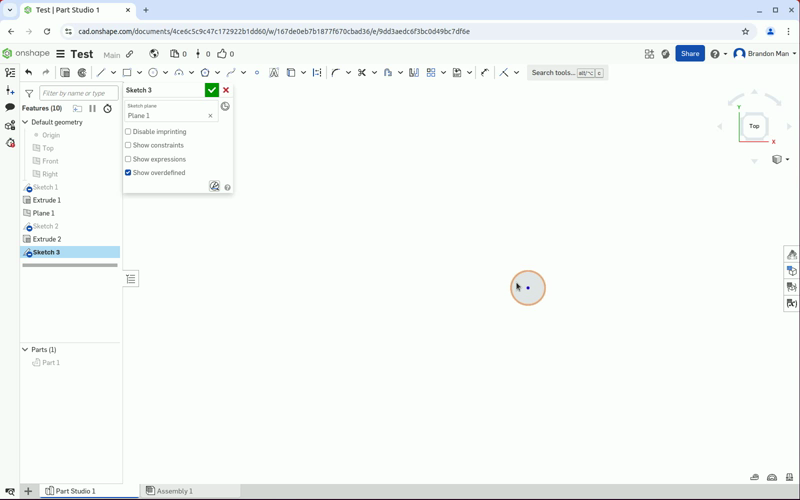
scroll(-6)
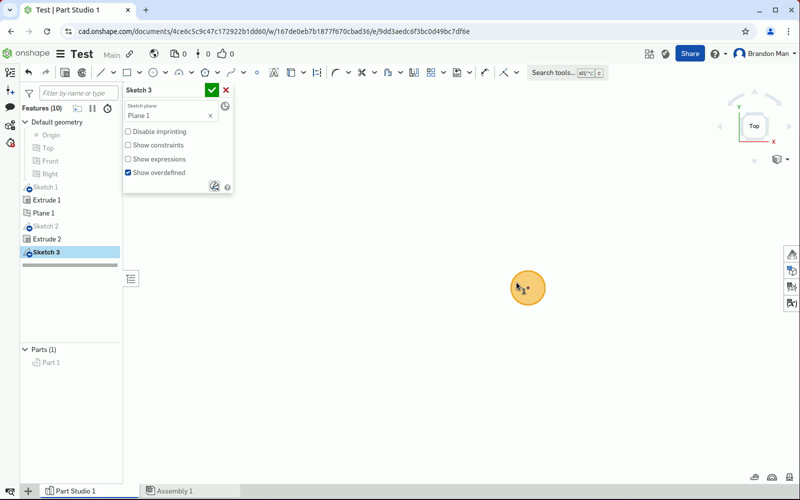
scroll(-6)
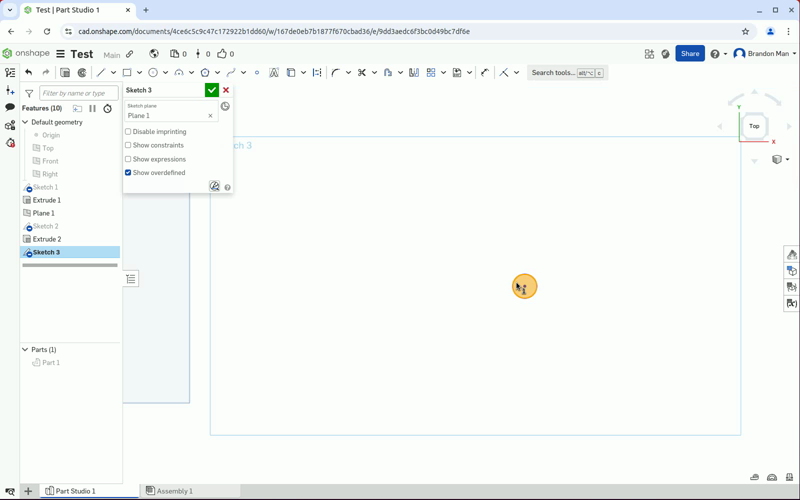
scroll(-6)
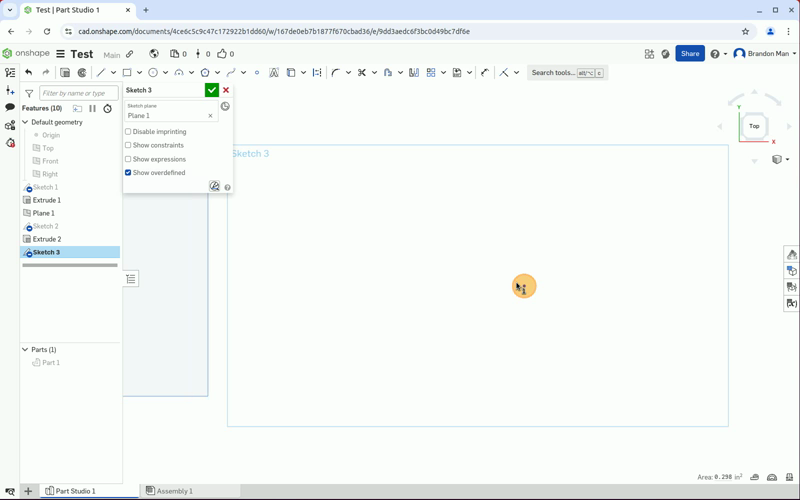
scroll(-6)
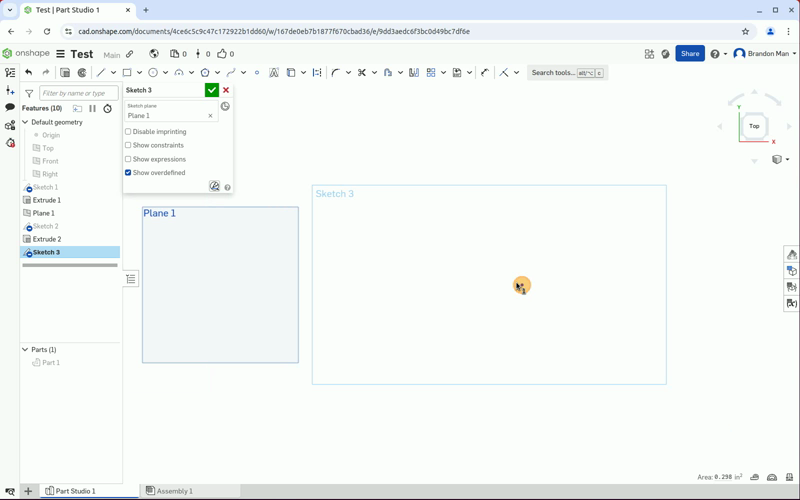
scroll(-6)
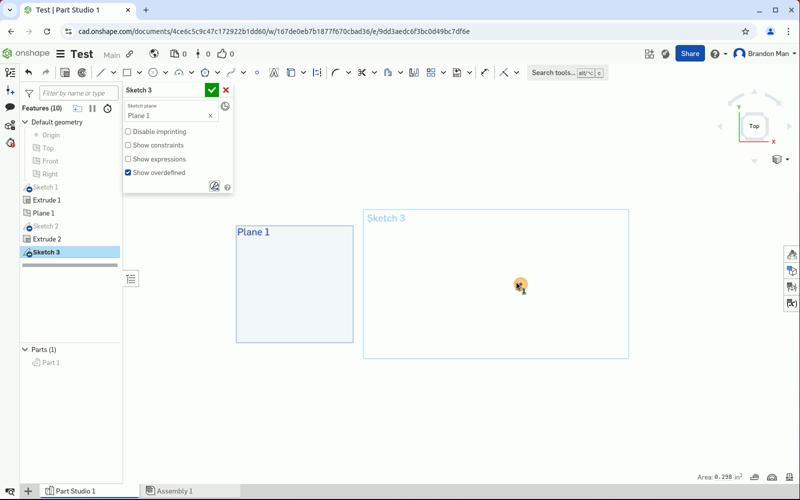
scroll(-6)
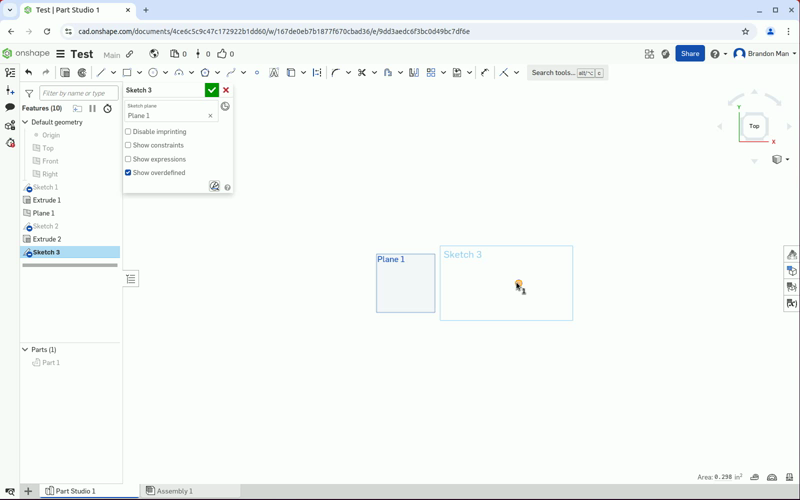
scroll(-6)
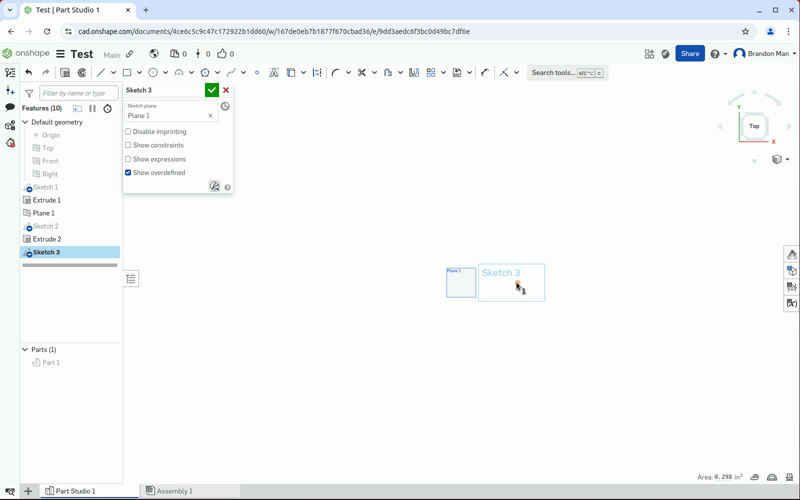
mouse_move(73, 352)
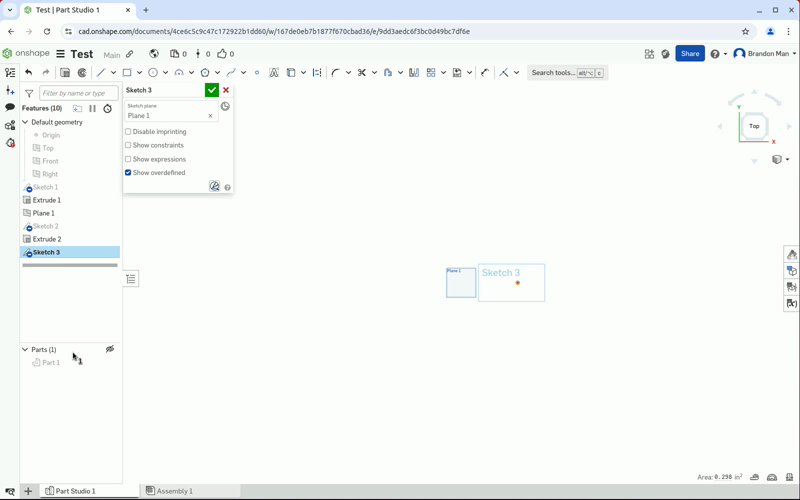
key(shift+y)
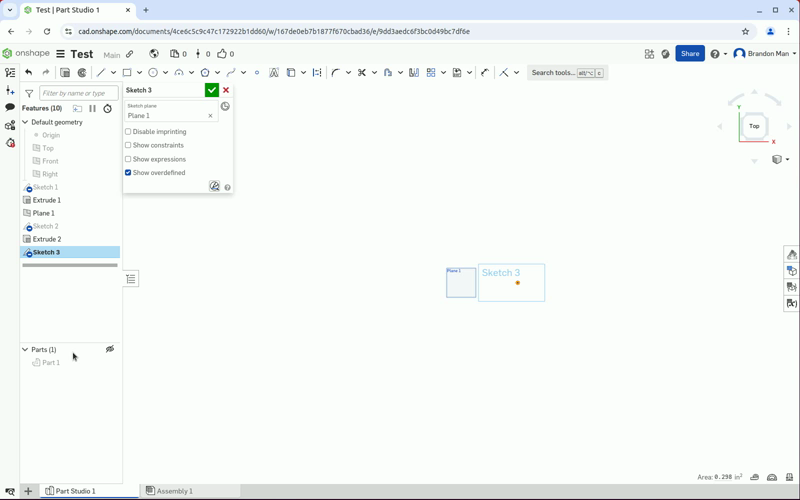
key(shift+e)
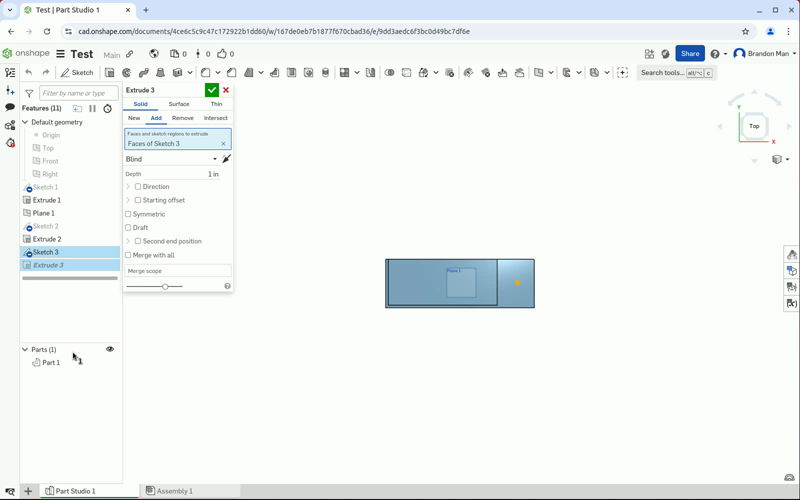
mouse_move(143, 106)
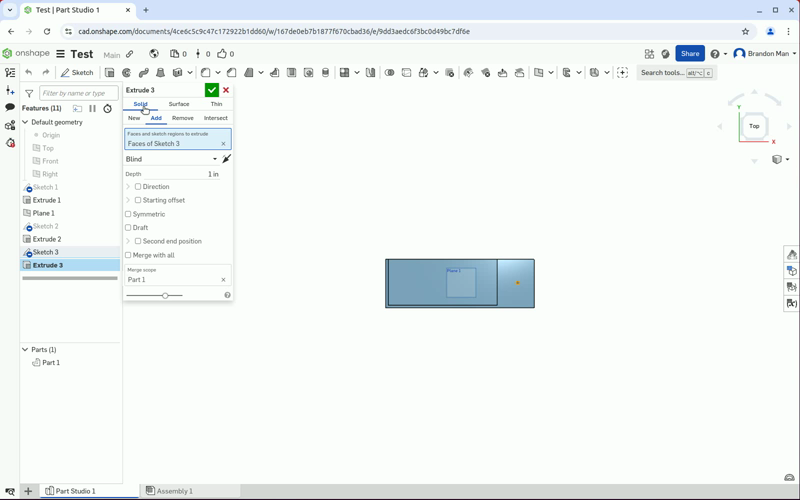
click(143, 106)
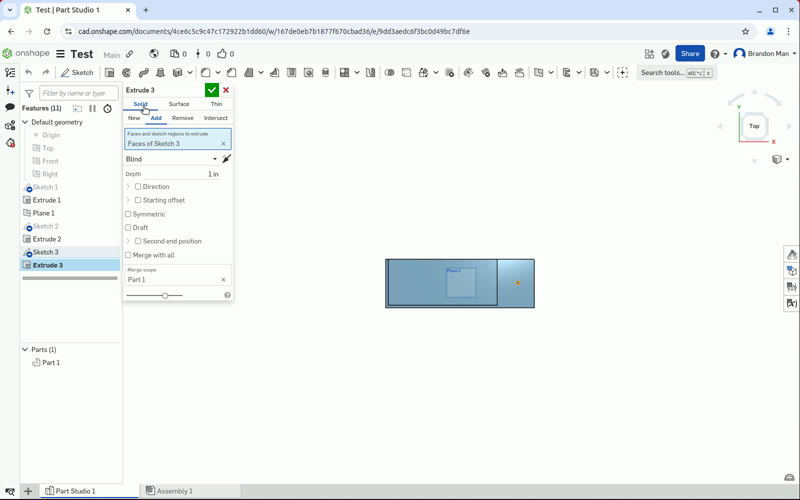
mouse_move(137, 120)
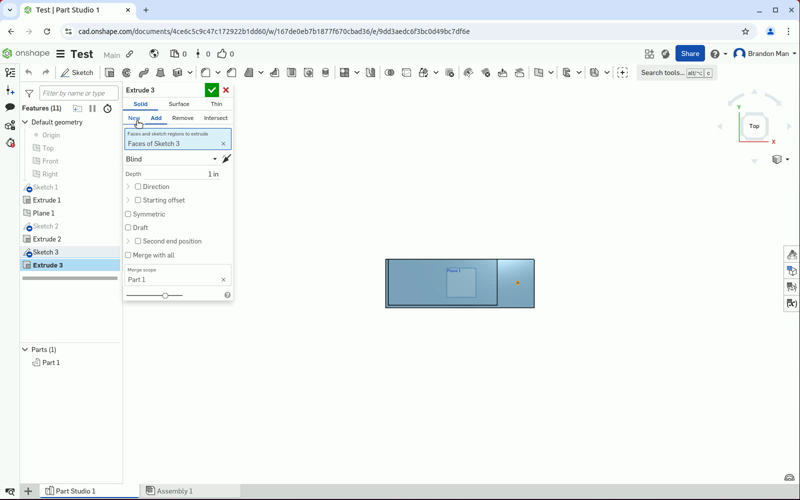
click(137, 120)
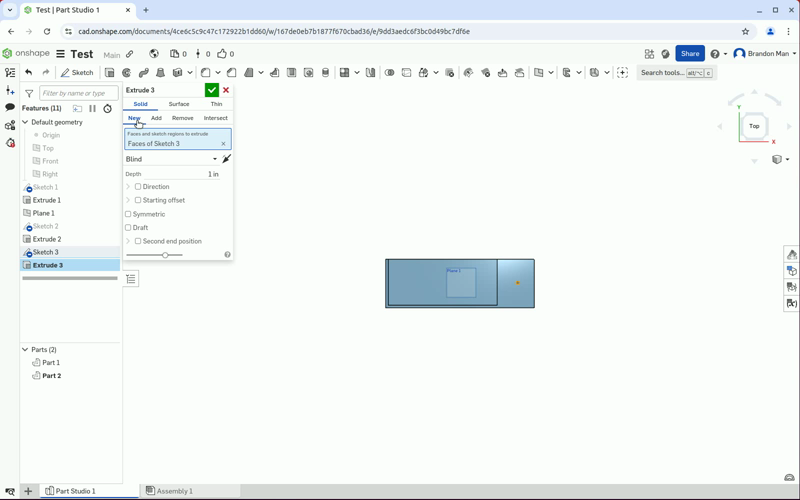
key(tab, 4)
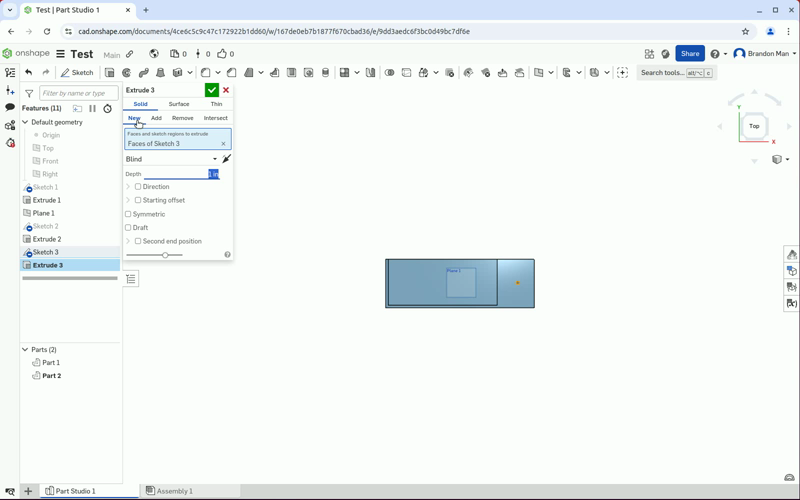
text(3.851)
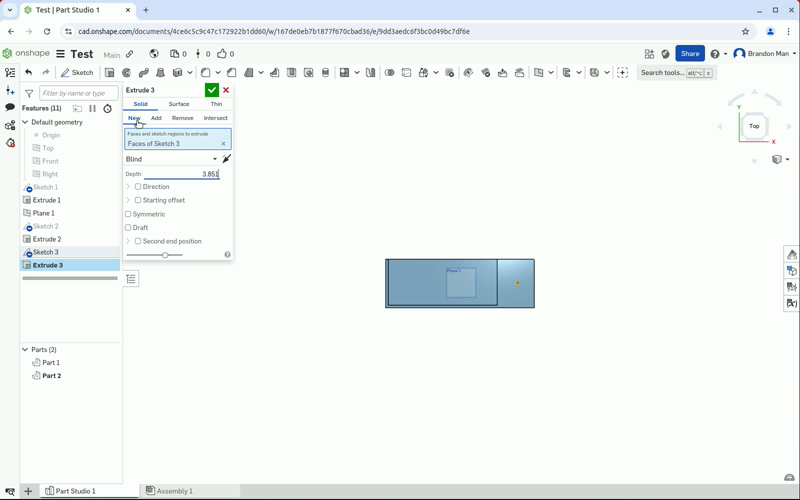
key(enter)
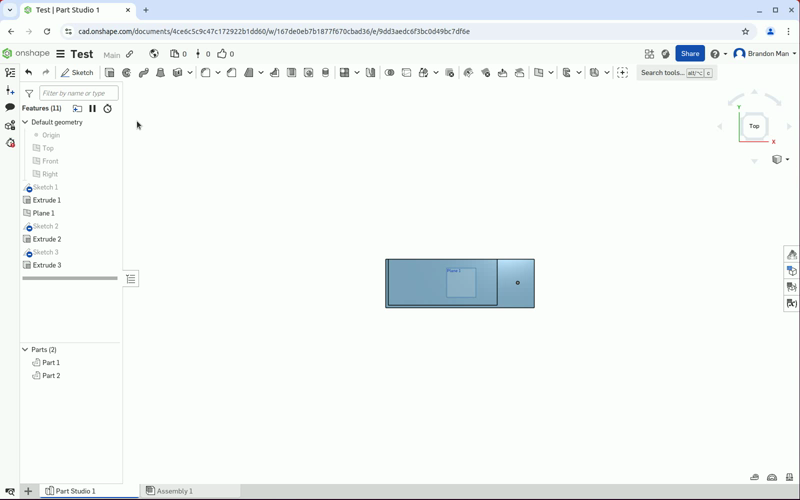
key(shift+h)
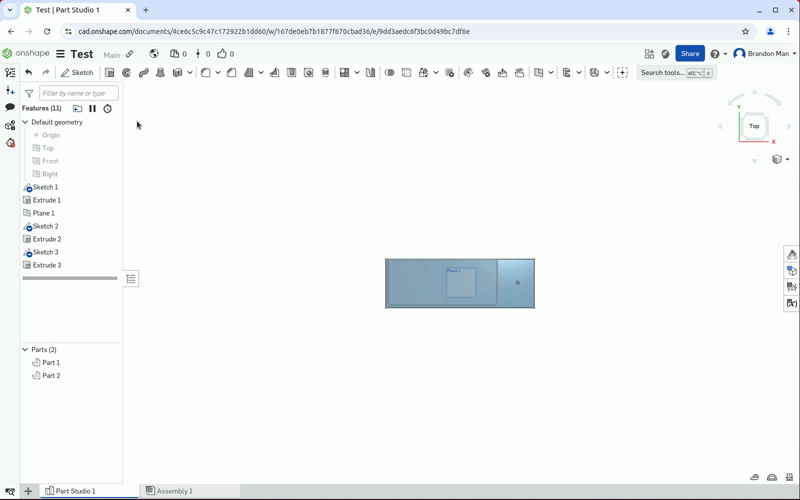
key(shift+h)
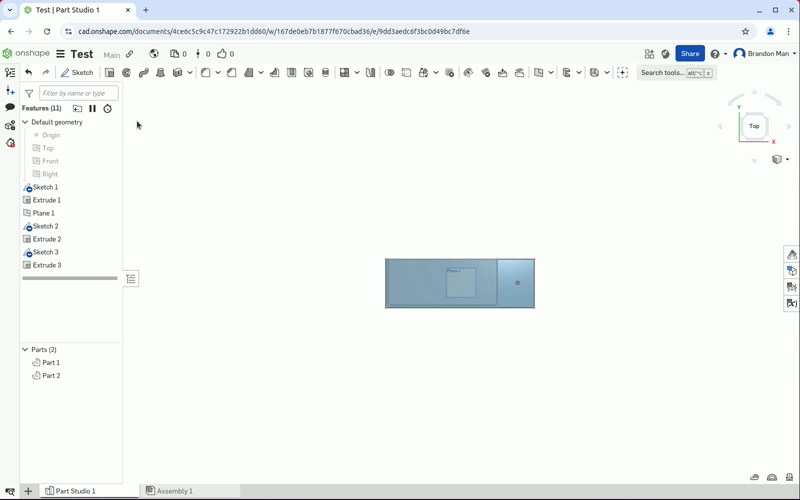
key(shift+7)
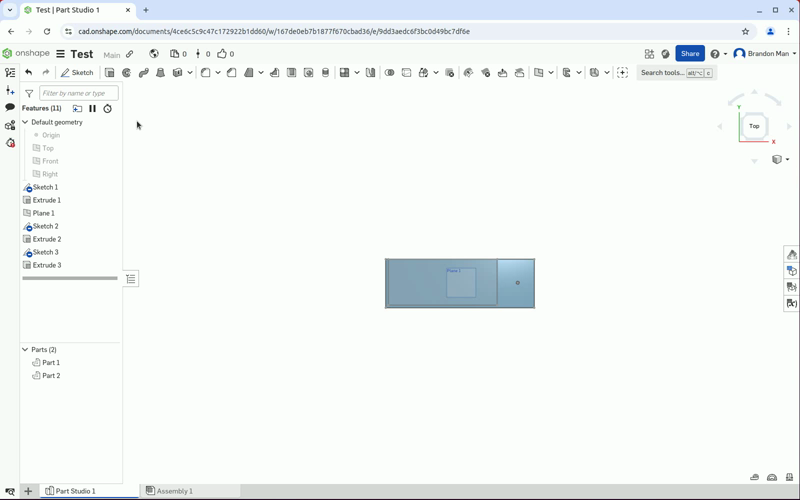
key(up, 3)
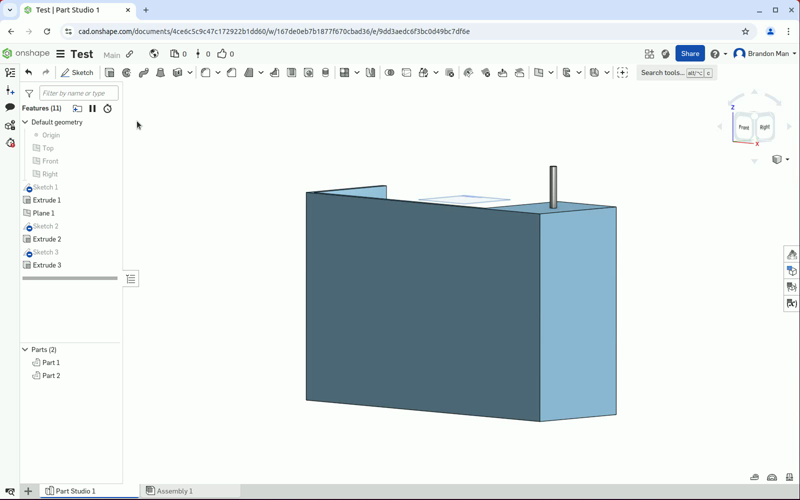
key(left, 3)
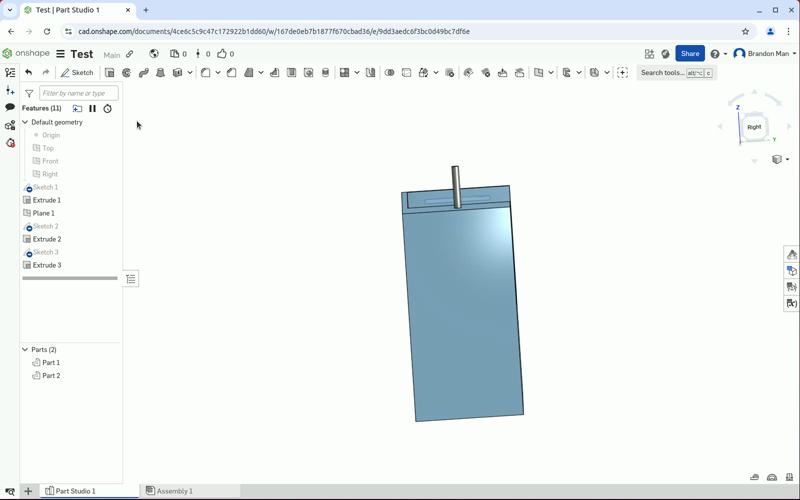
key(right, 3)
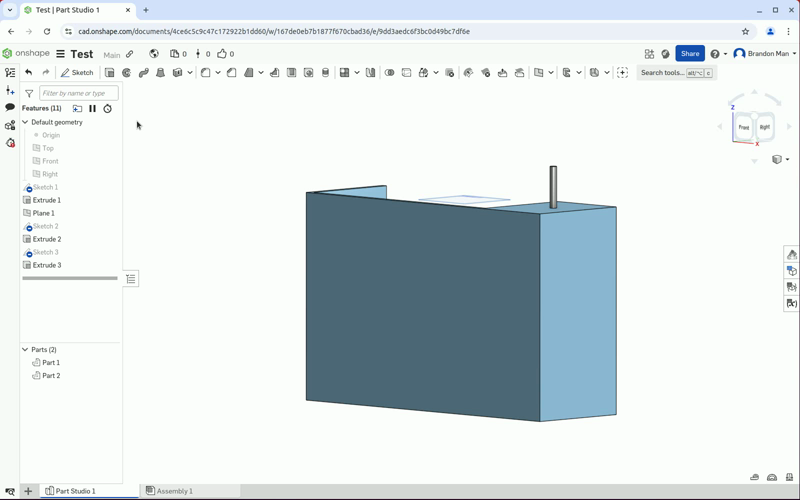
key(down, 3)
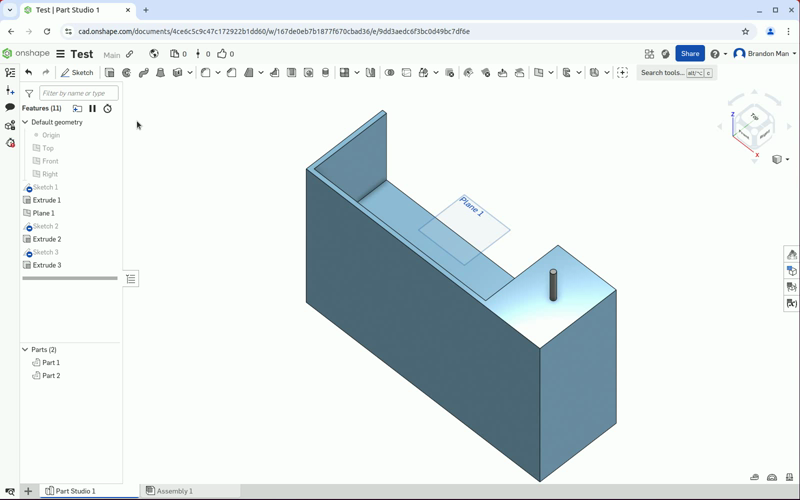
mouse_move(73, 189)
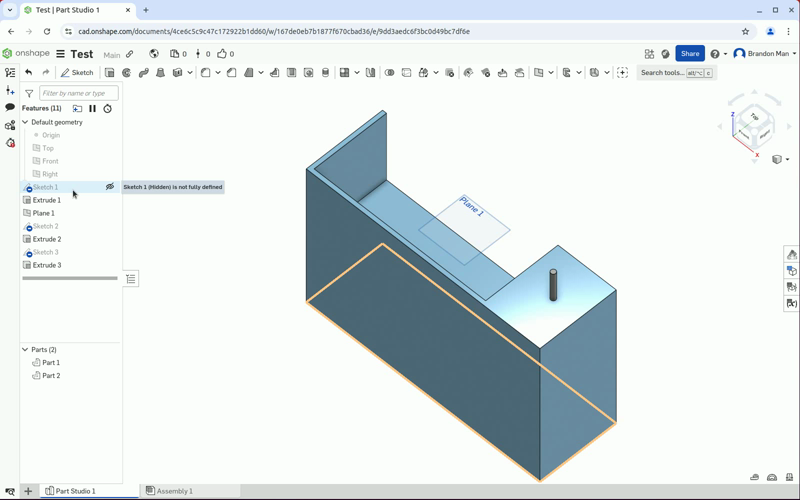
click(73, 189)